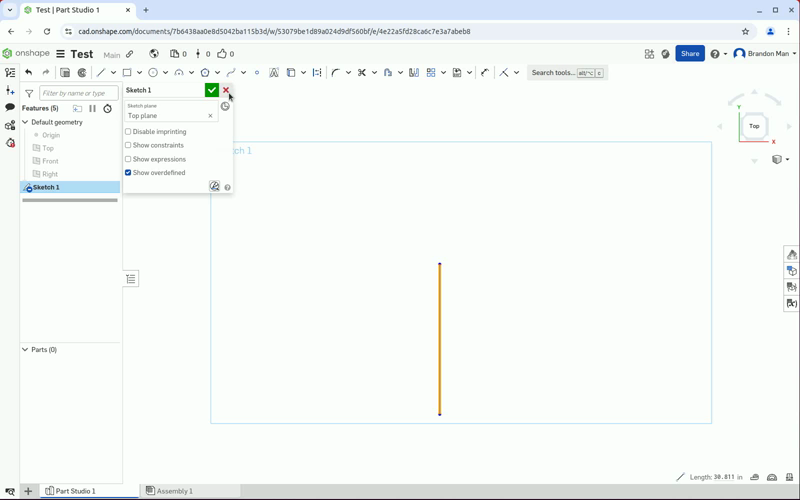
key(shift+h)
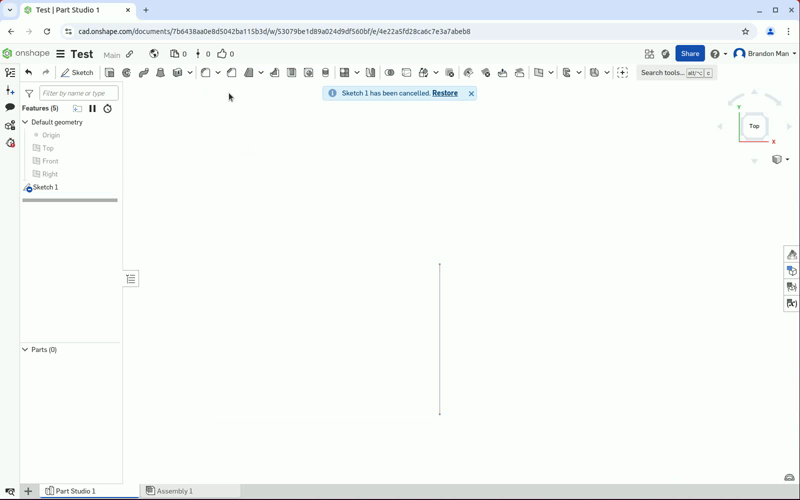
key(shift+s)
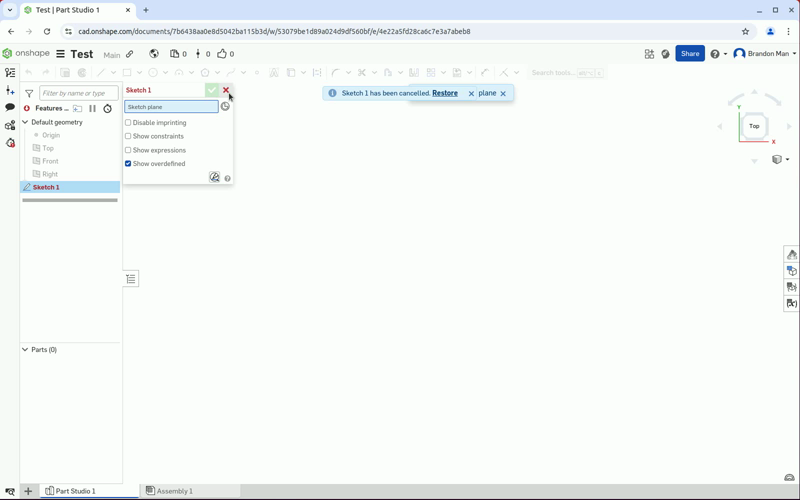
mouse_move(73, 150)
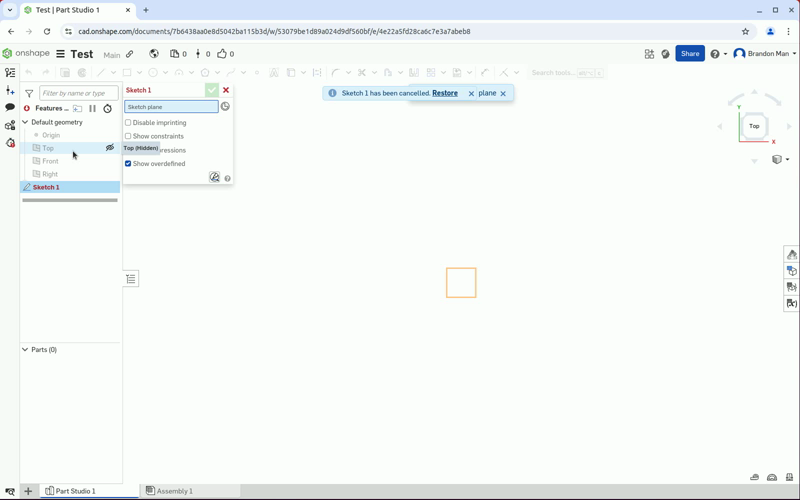
click(73, 150)
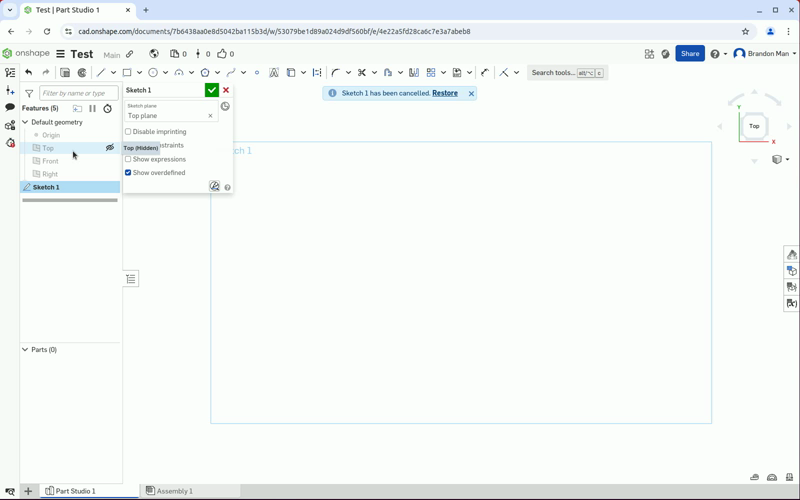
mouse_move(73, 352)
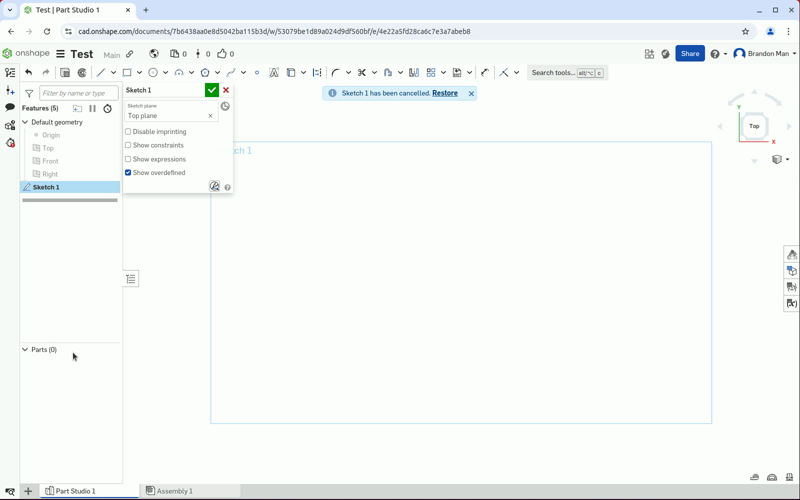
key(y)
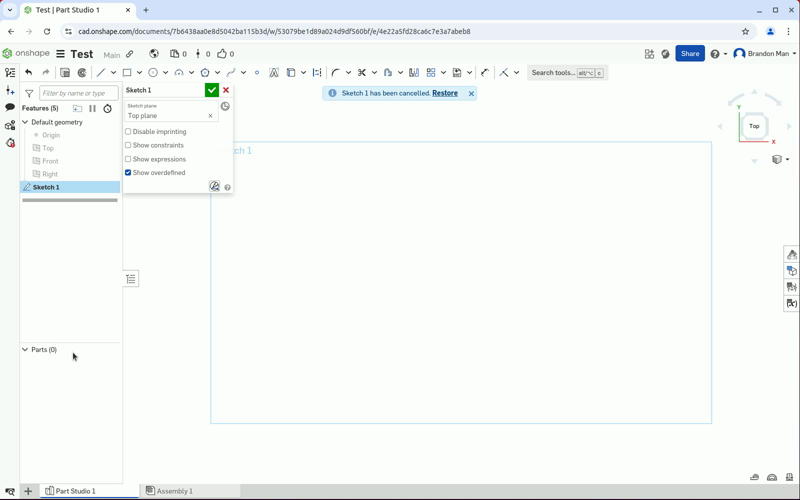
key(c)
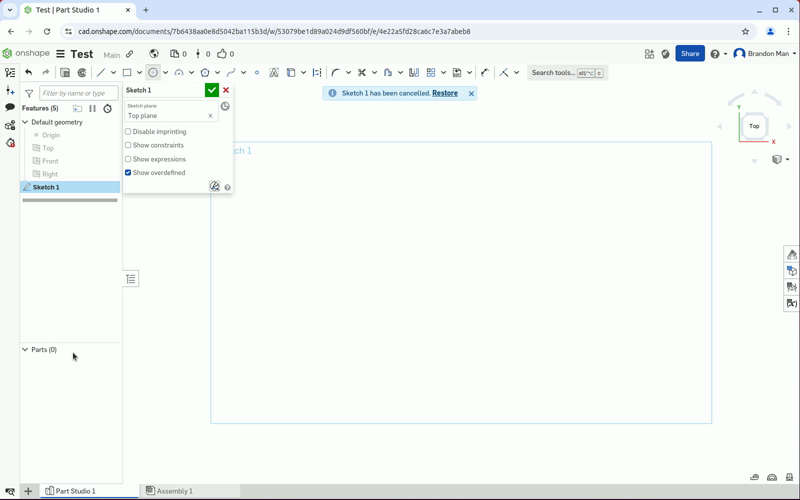
key_down(shift)
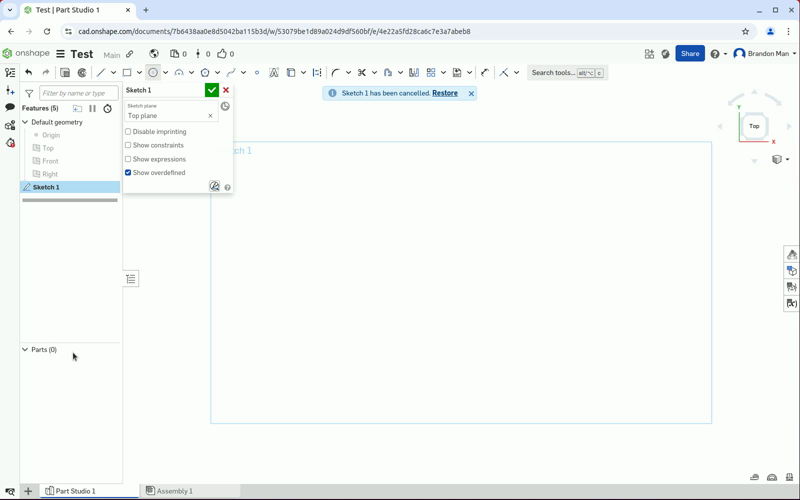
mouse_move(461, 282)
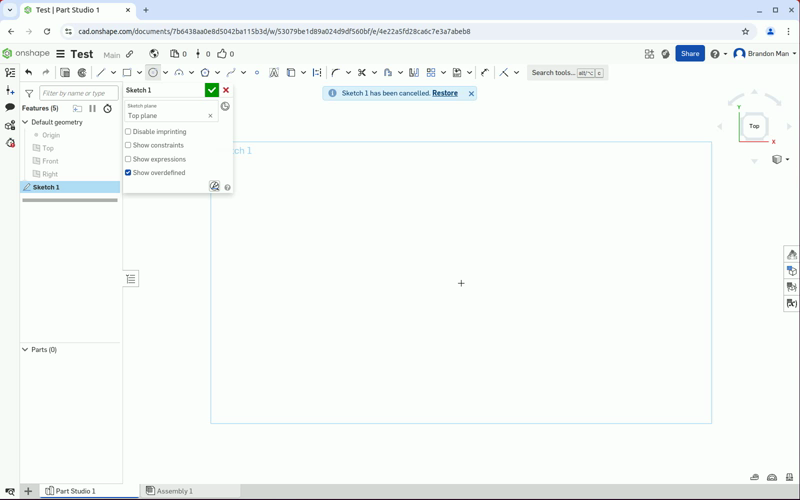
click(461, 282)
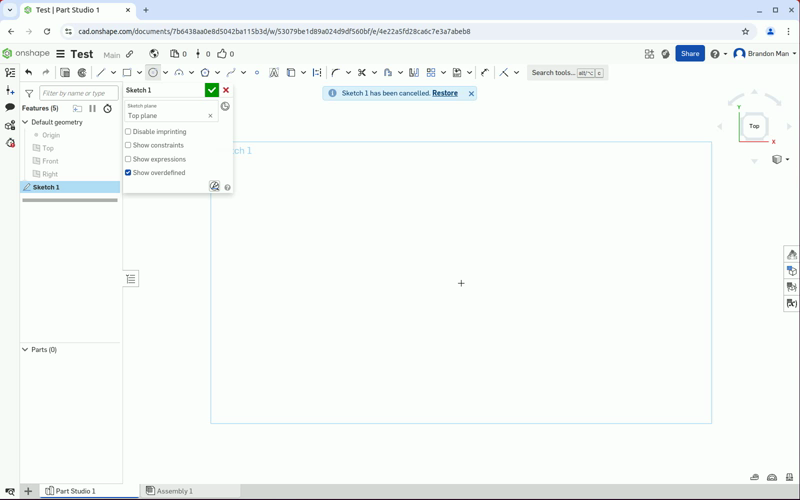
key_up(shift)
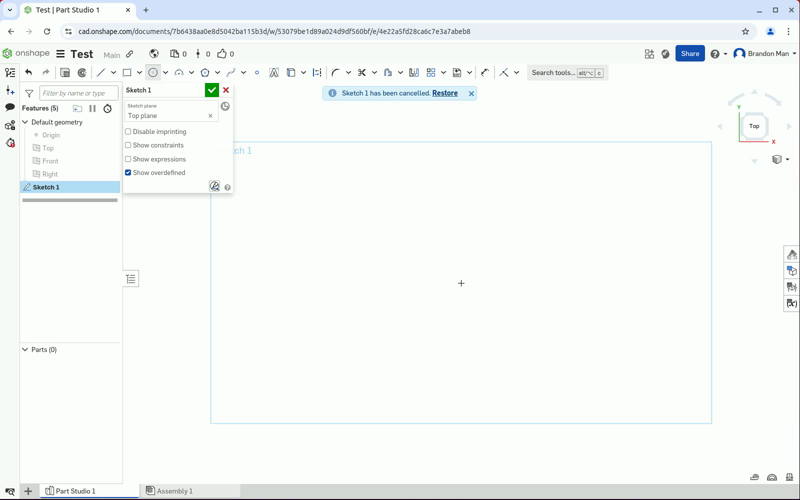
mouse_move(572, 282)
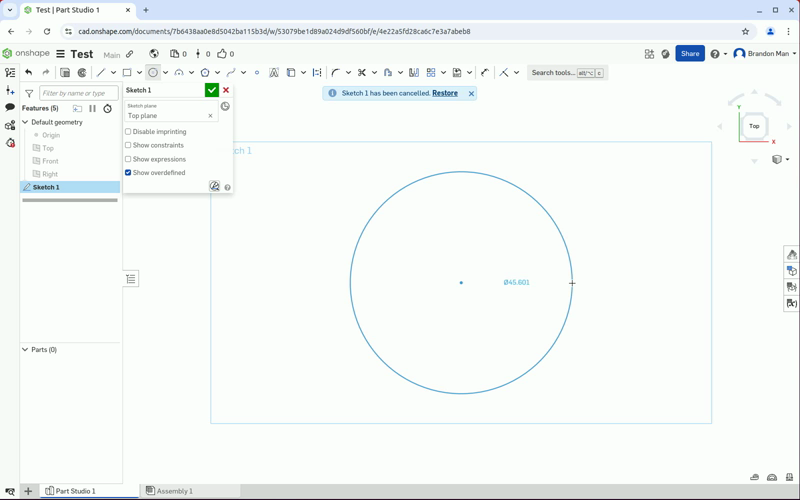
click(572, 282)
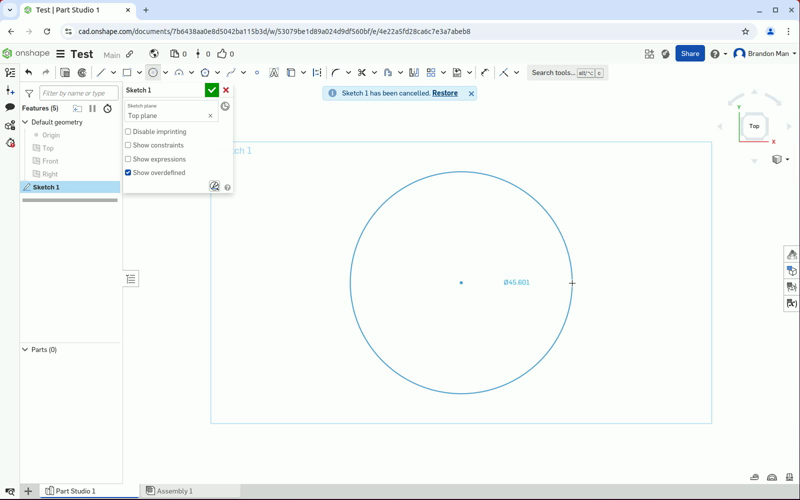
key(esc)
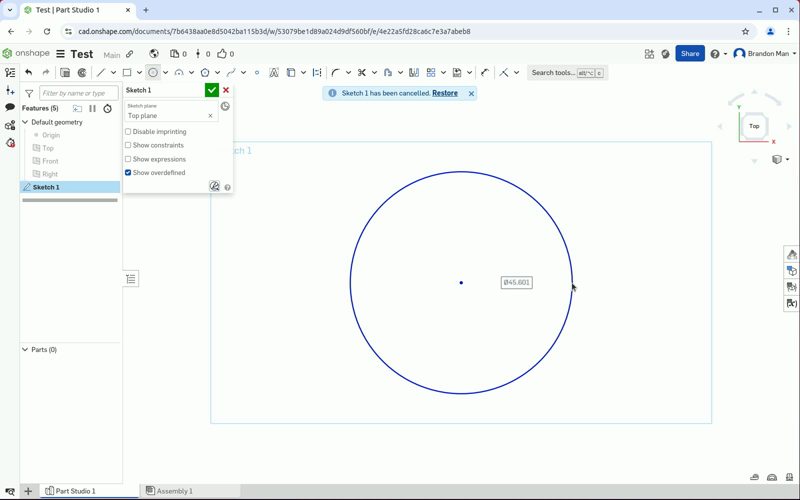
key(c)
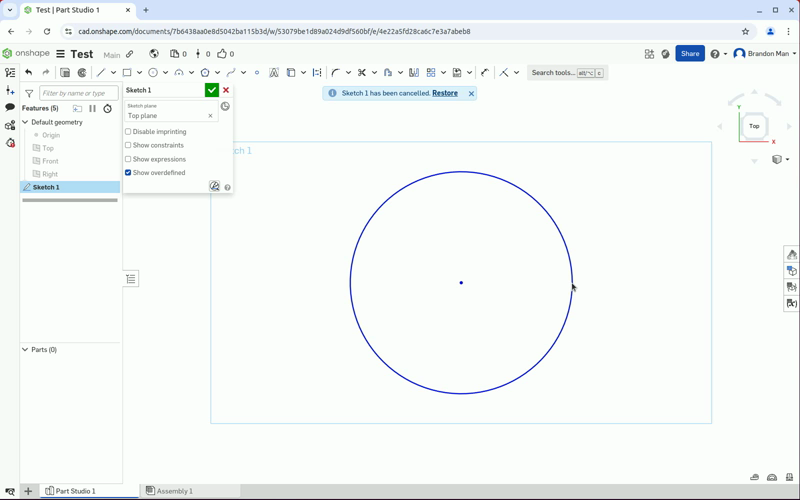
key_down(shift)
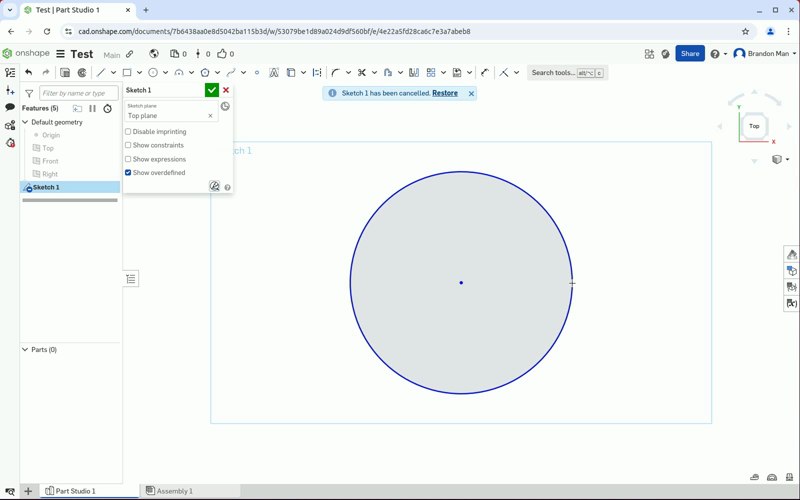
mouse_move(461, 282)
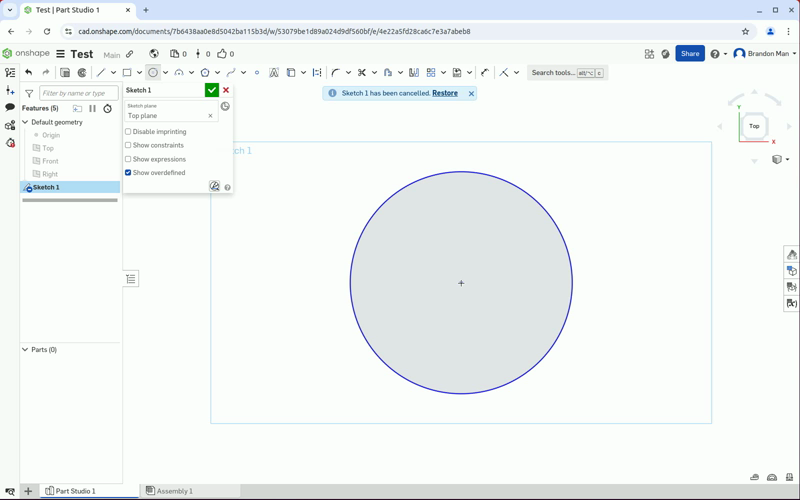
click(461, 282)
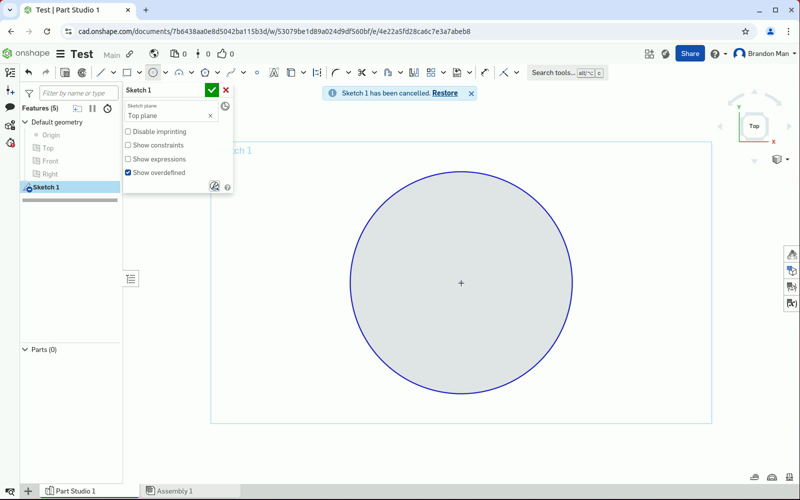
key_up(shift)
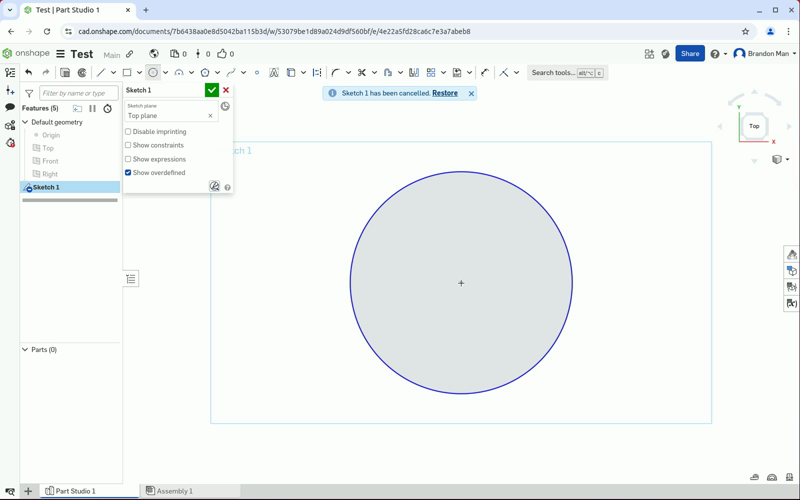
mouse_move(466, 282)
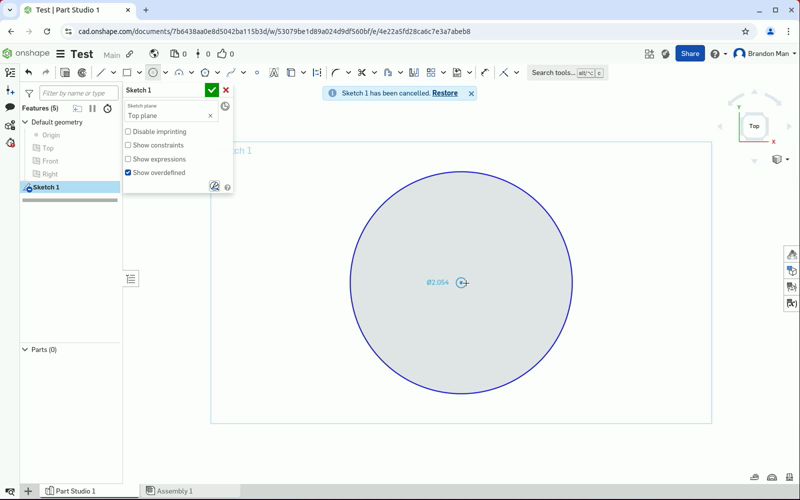
click(466, 282)
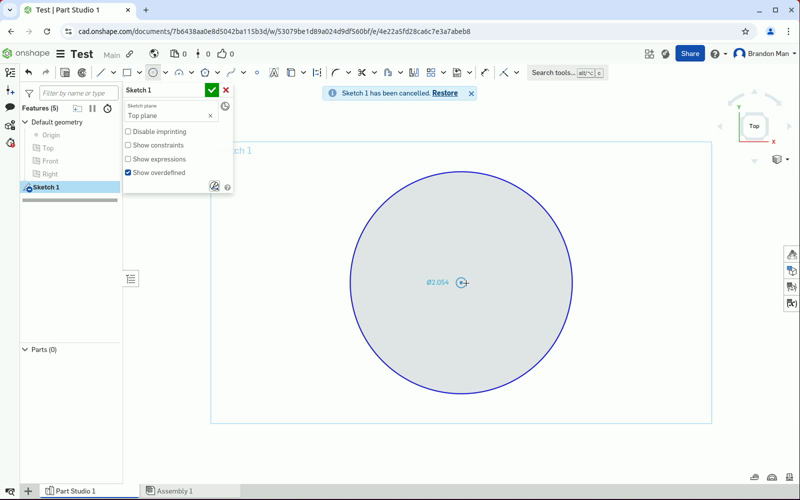
key(esc)
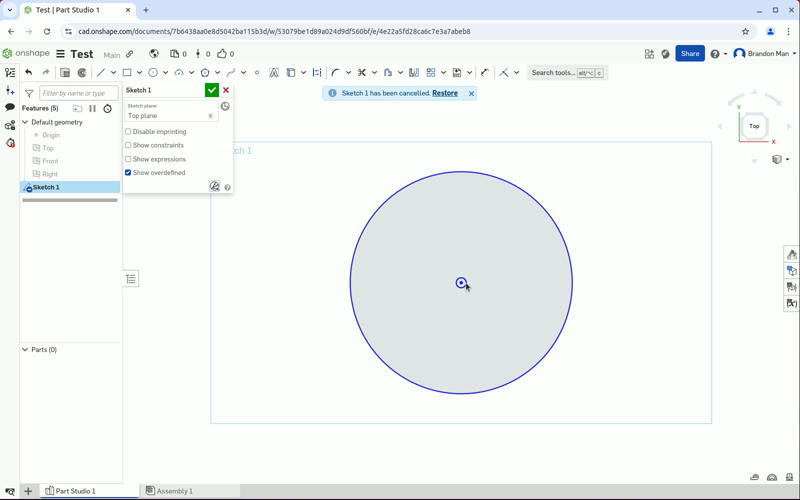
mouse_move(492, 309)
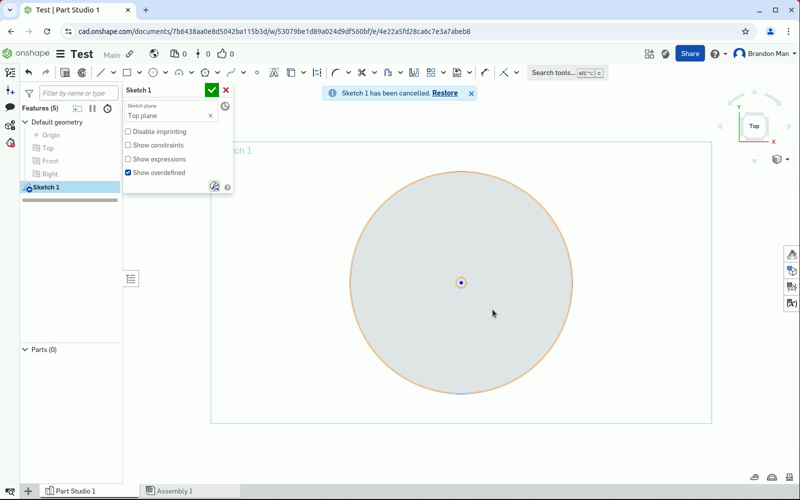
click(492, 309)
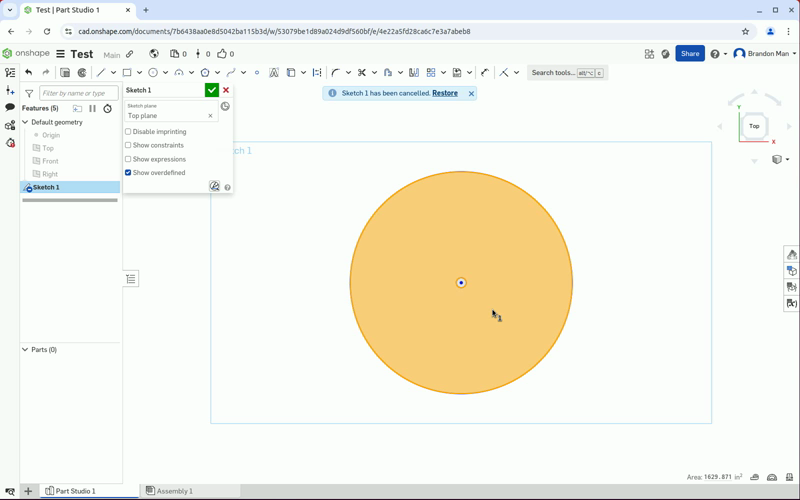
mouse_move(73, 352)
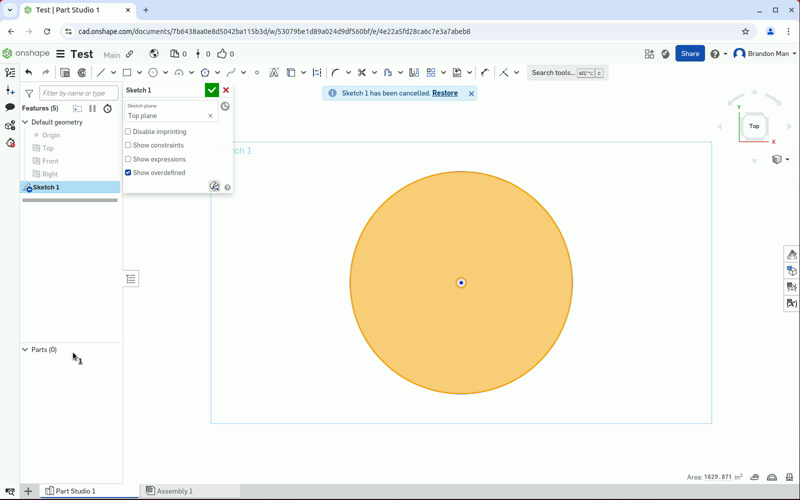
key(shift+y)
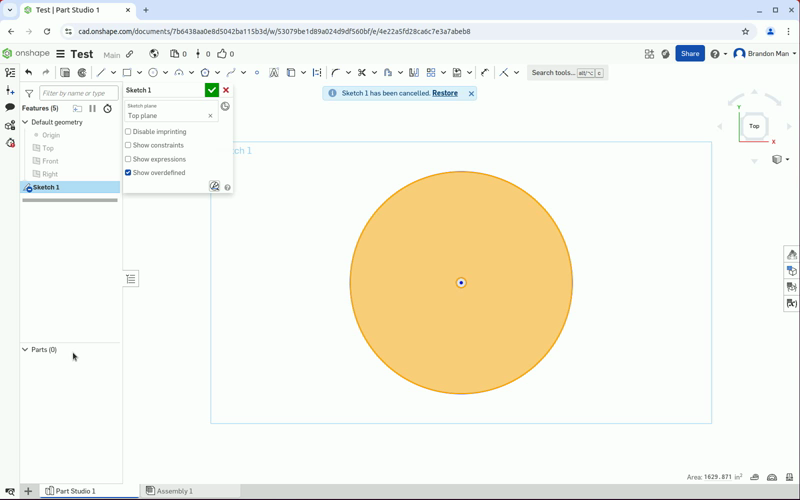
key(shift+e)
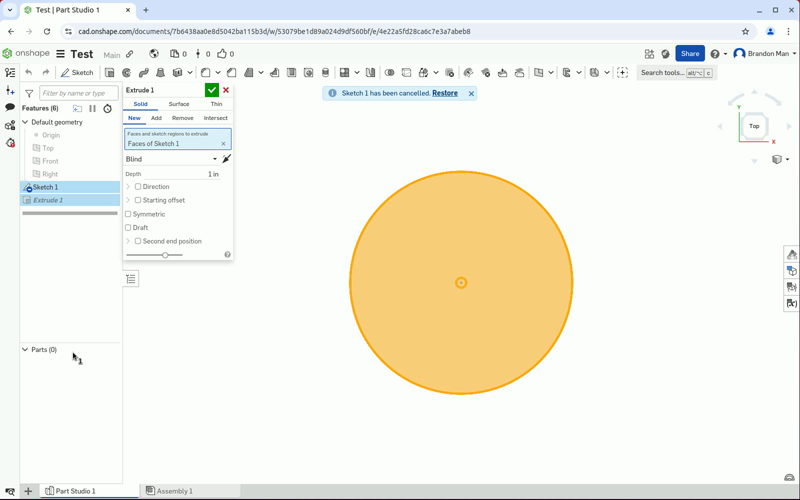
mouse_move(143, 106)
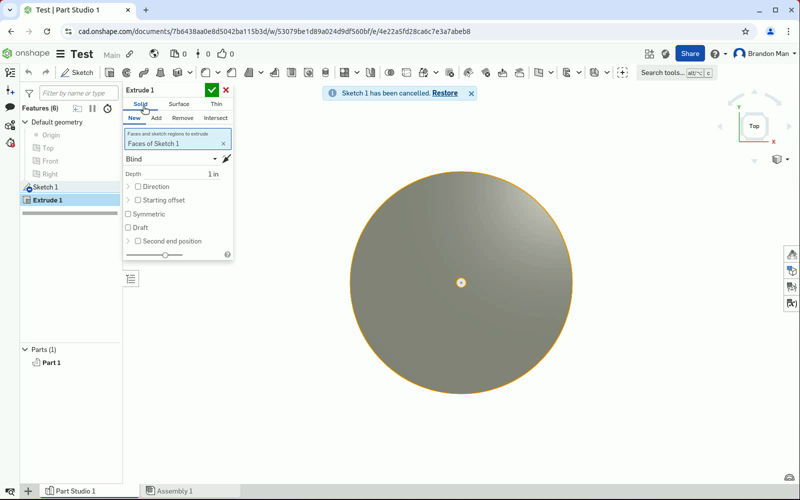
click(143, 106)
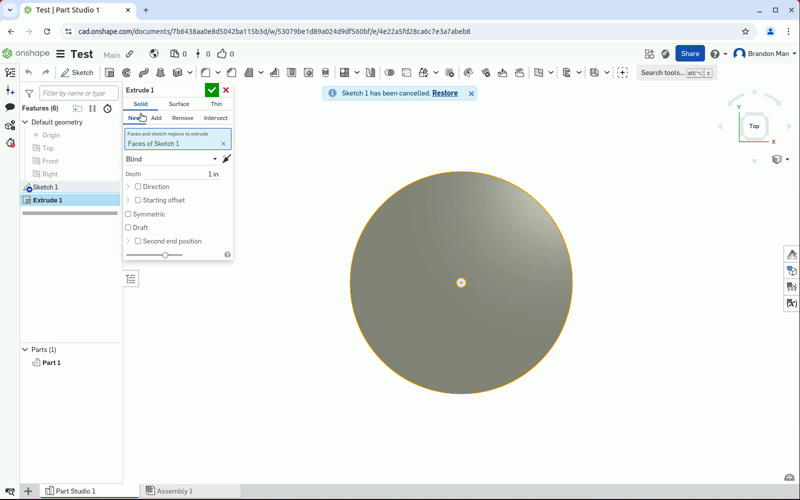
mouse_move(137, 120)
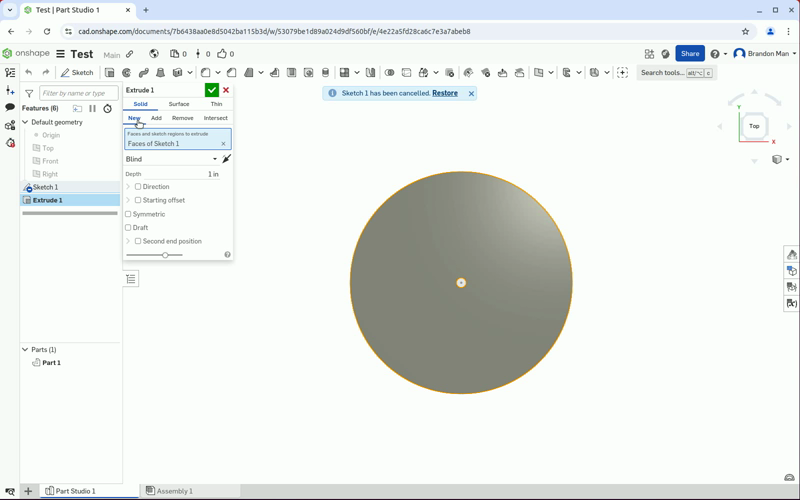
click(137, 120)
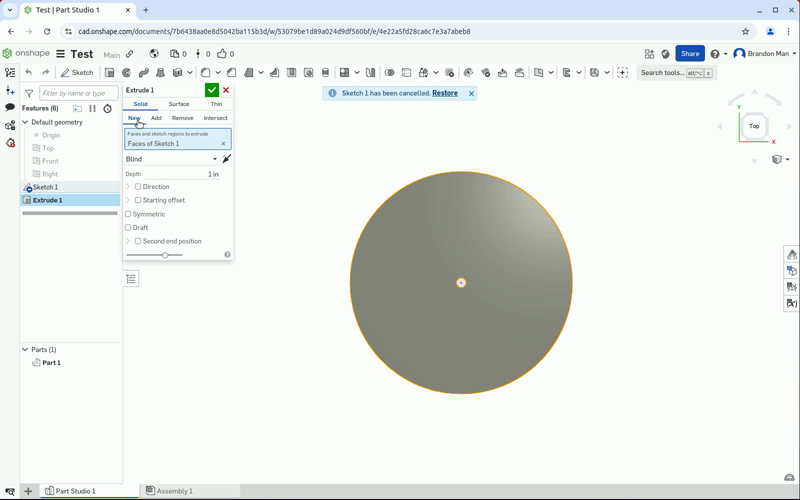
key(tab, 4)
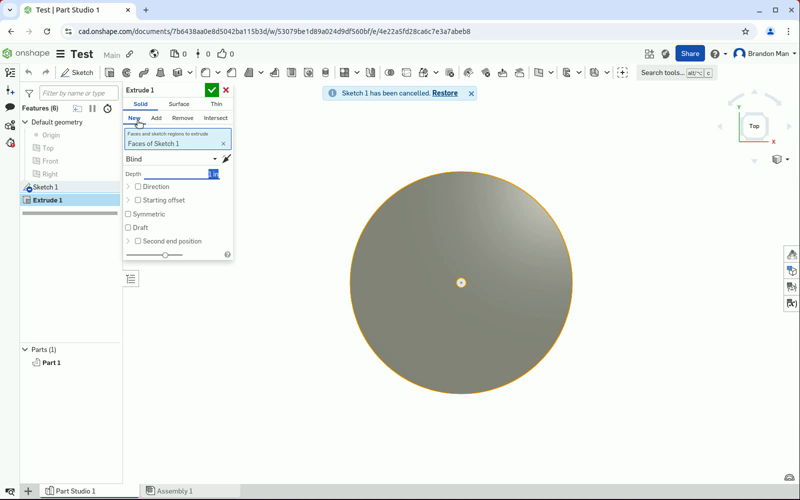
text(7.703)
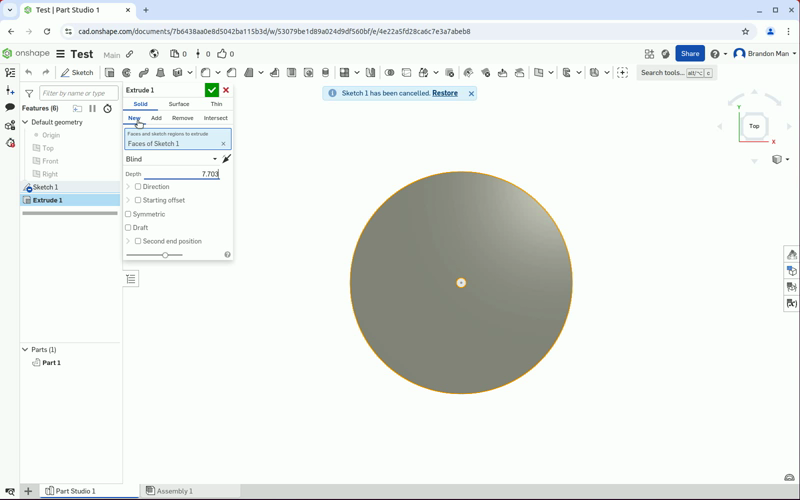
key(enter)
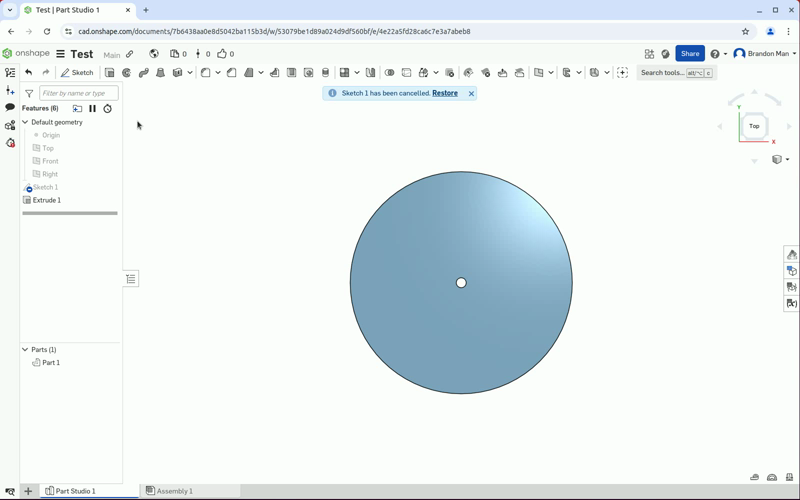
key(shift+h)
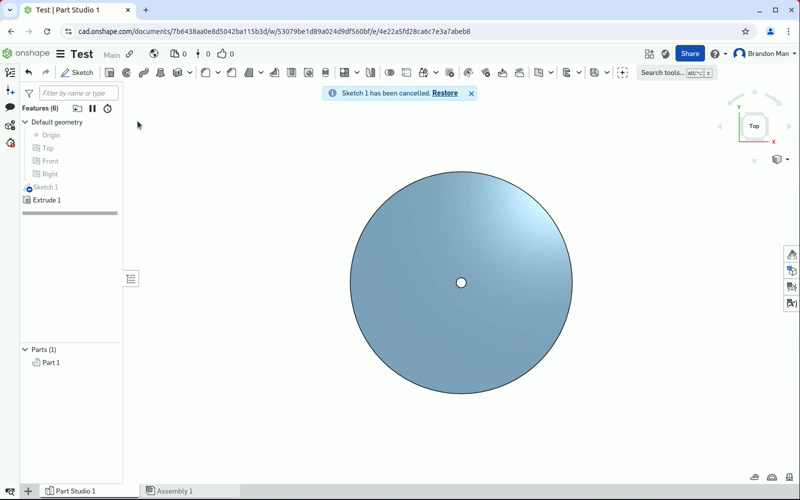
key(shift+h)
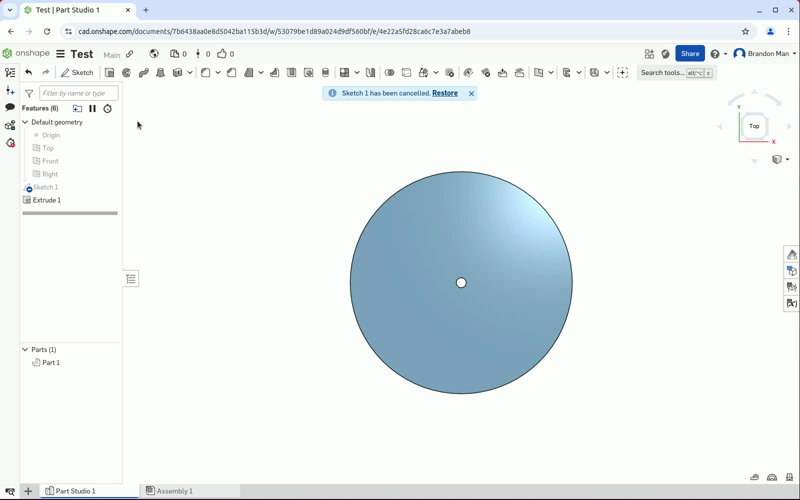
mouse_move(73, 189)
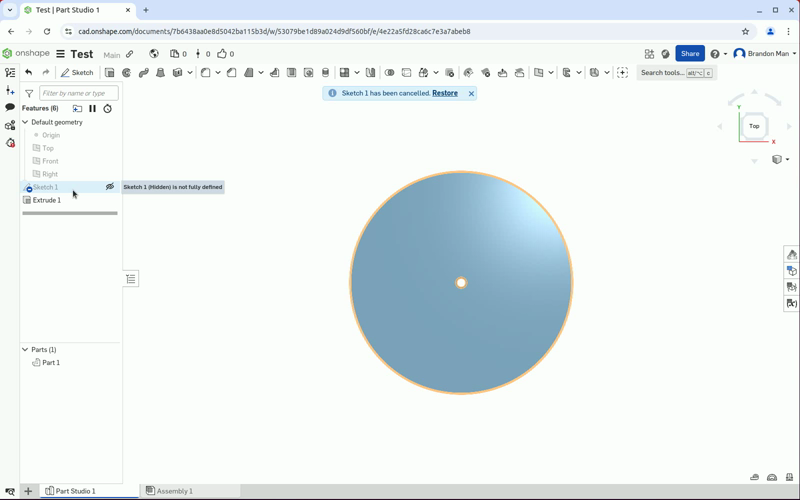
click(73, 189)
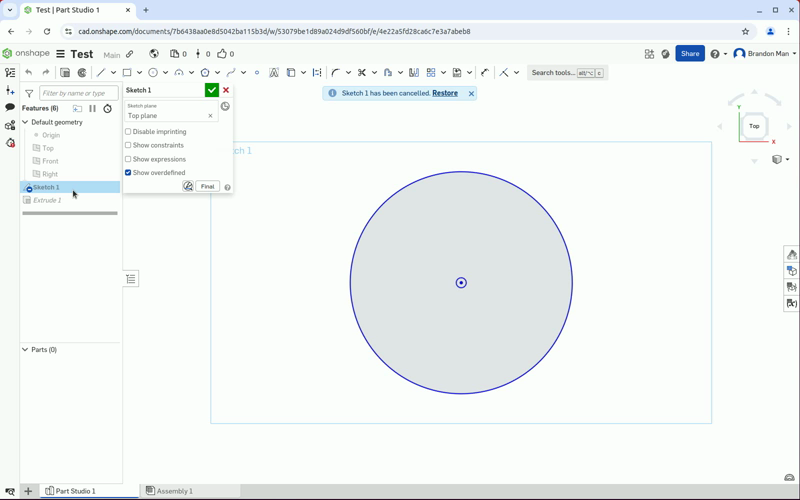
mouse_move(229, 92)
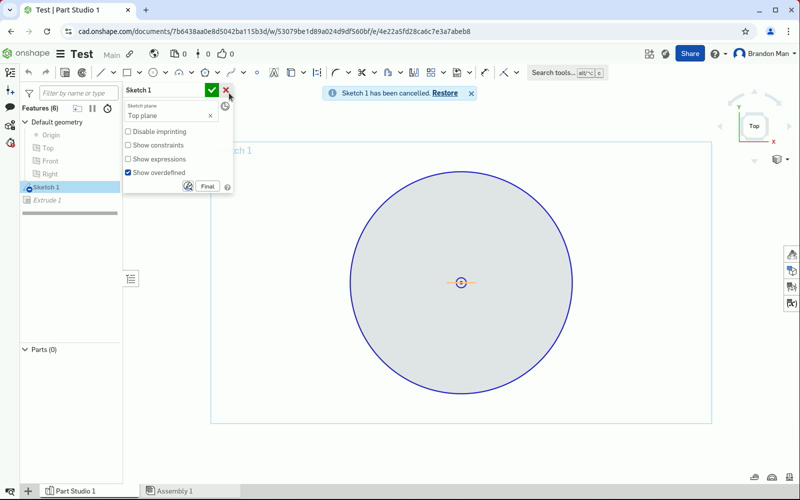
click(229, 92)
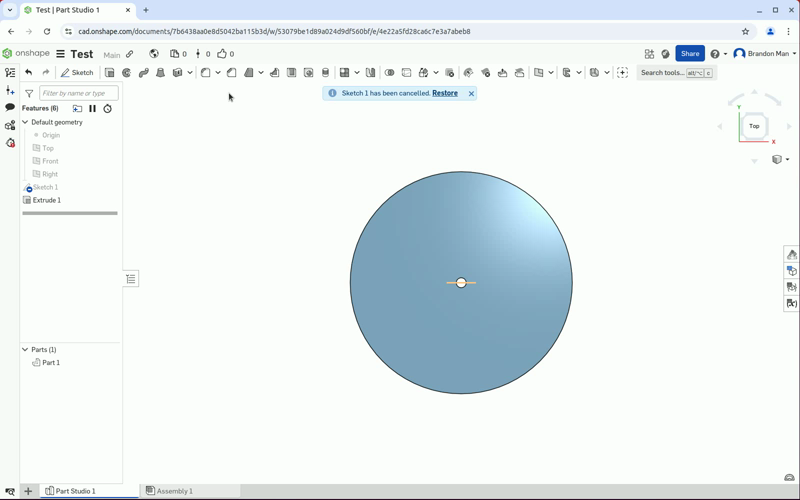
mouse_move(541, 75)
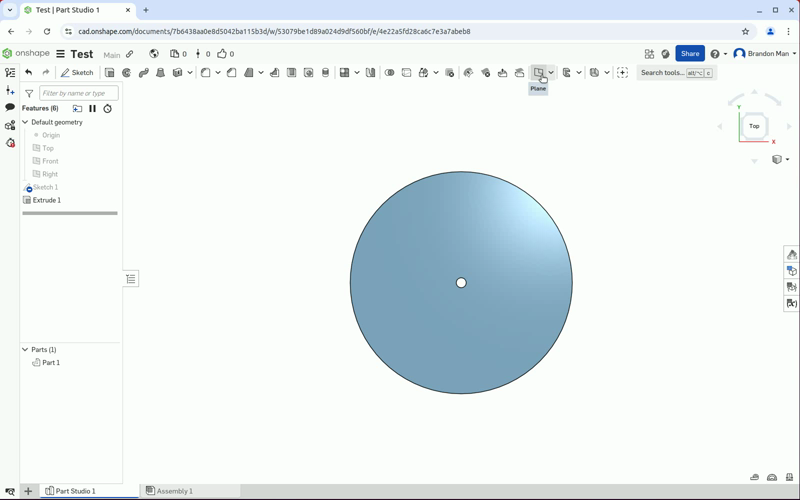
click(541, 75)
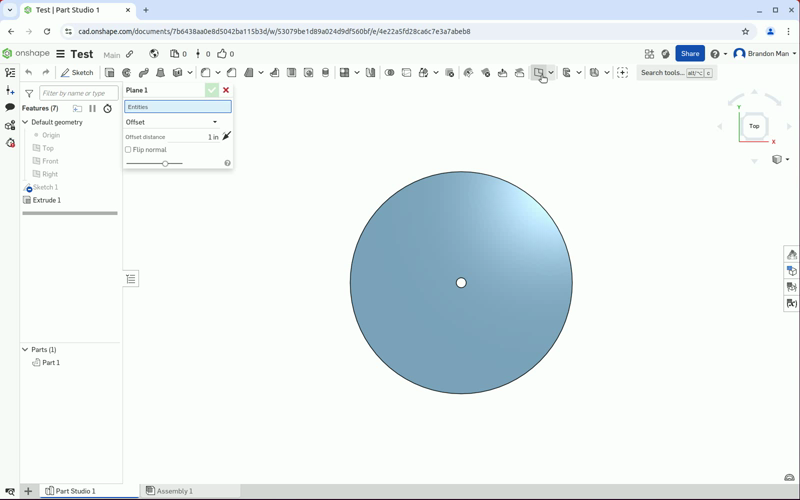
mouse_move(73, 150)
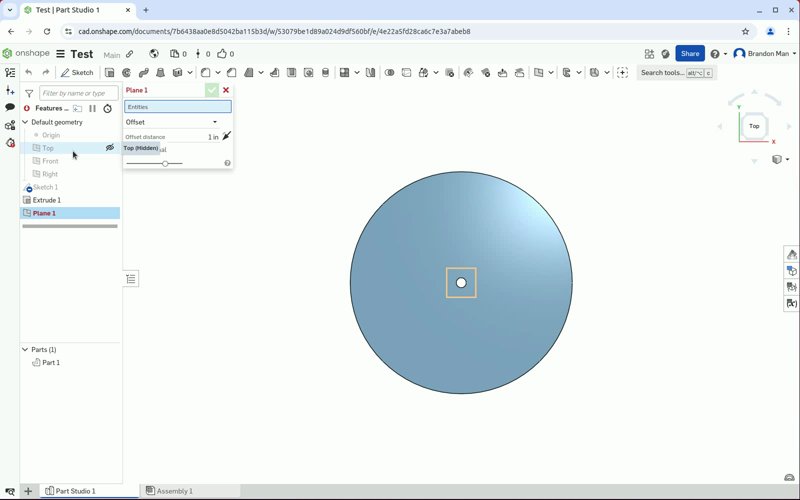
click(73, 150)
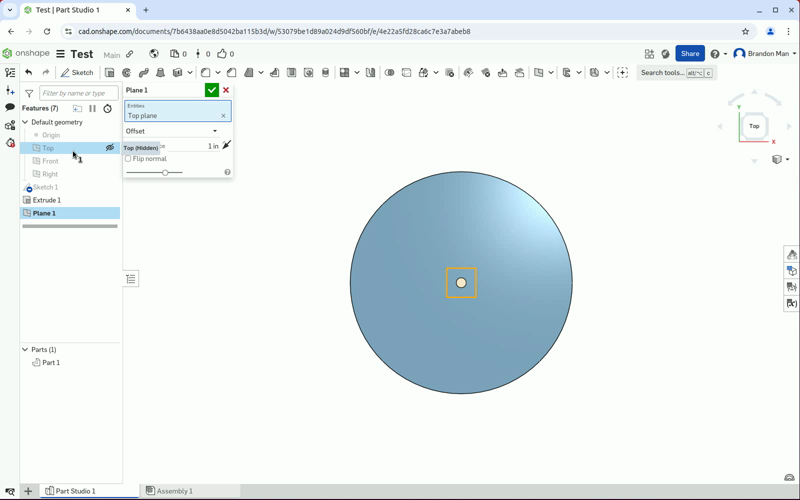
key(tab, 2)
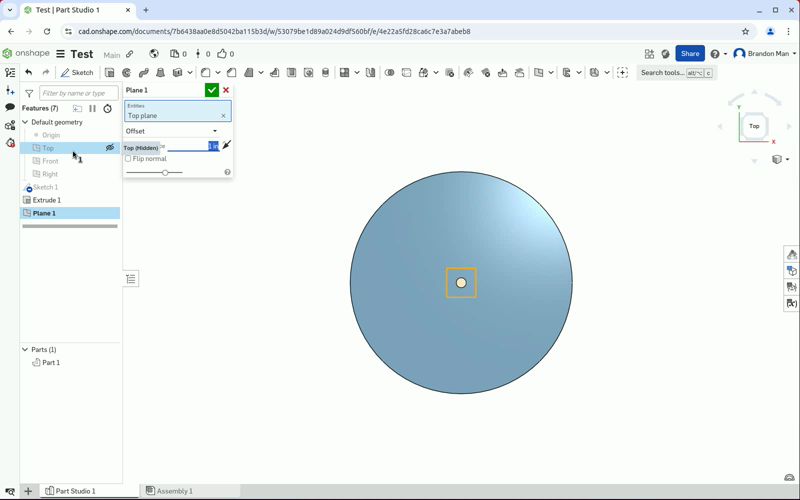
text(7.703)
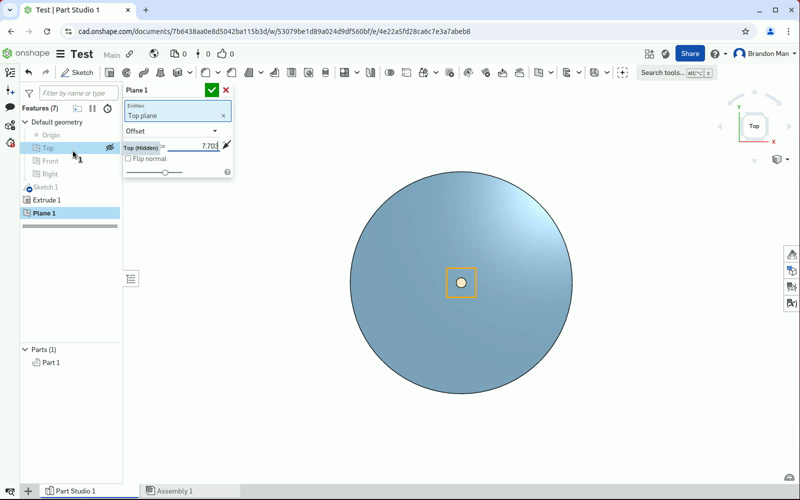
key(enter, 2)
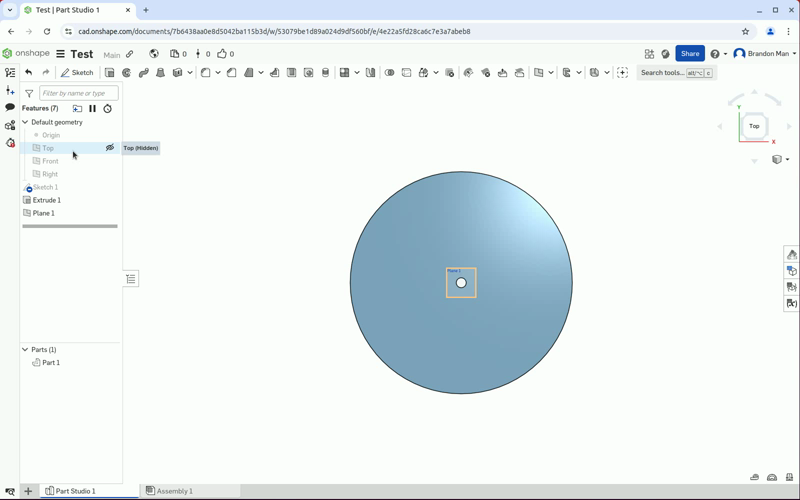
key(shift+s)
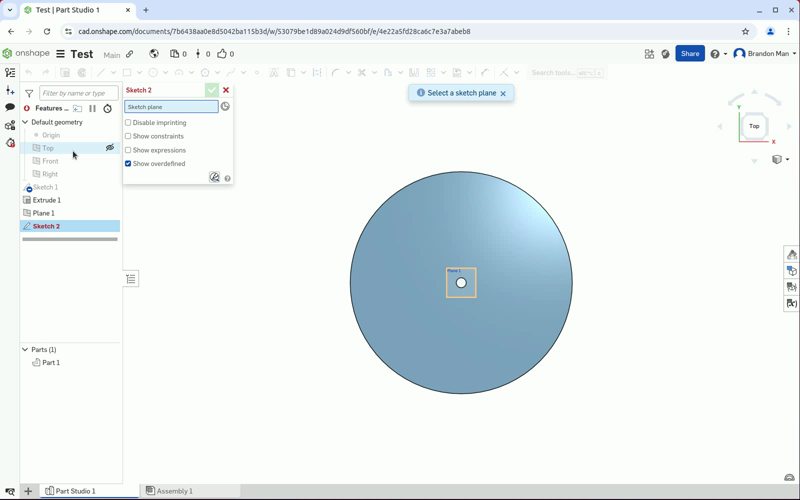
mouse_move(73, 215)
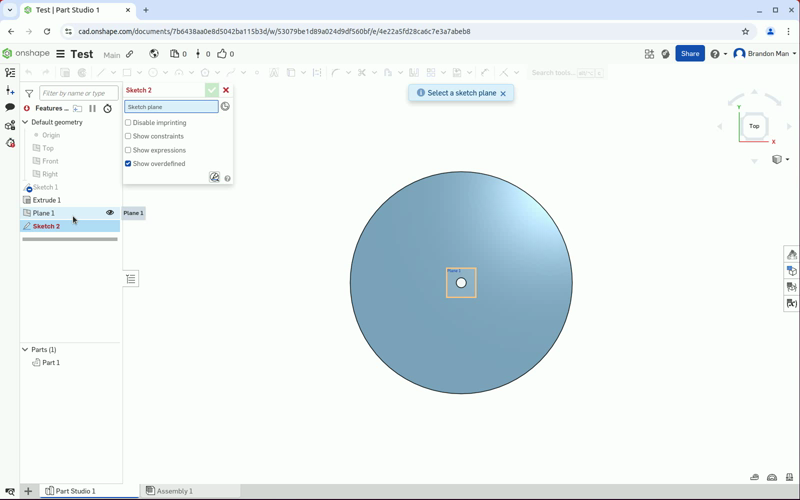
click(73, 215)
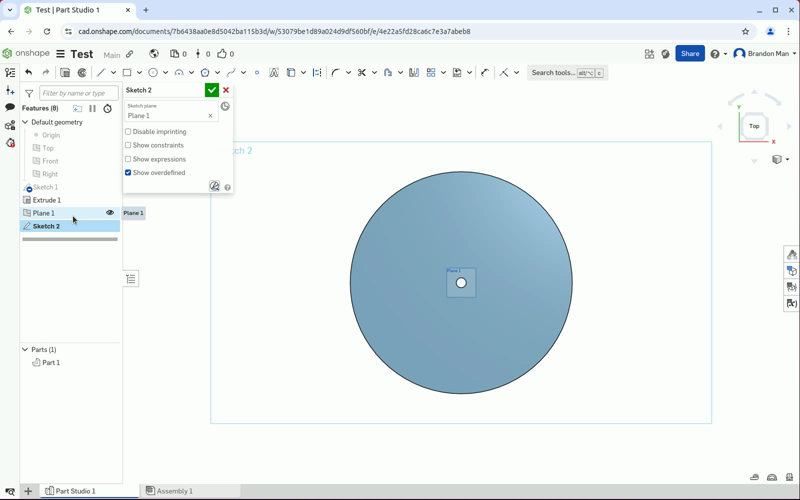
mouse_move(73, 352)
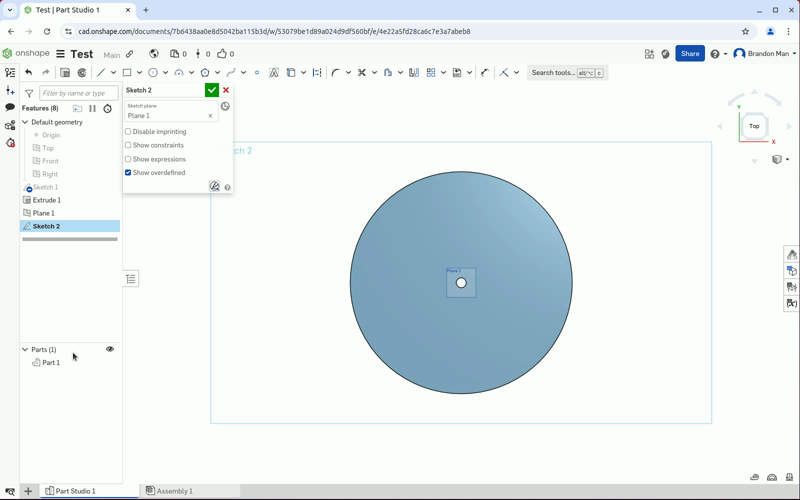
key(y)
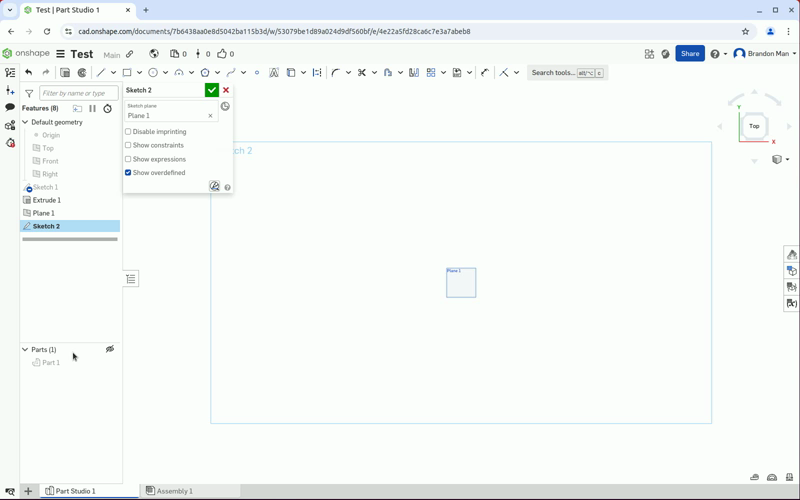
key(c)
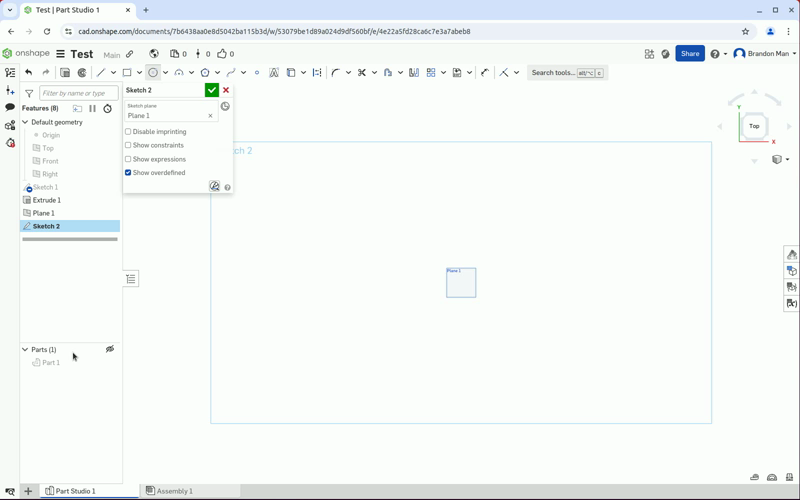
key_down(shift)
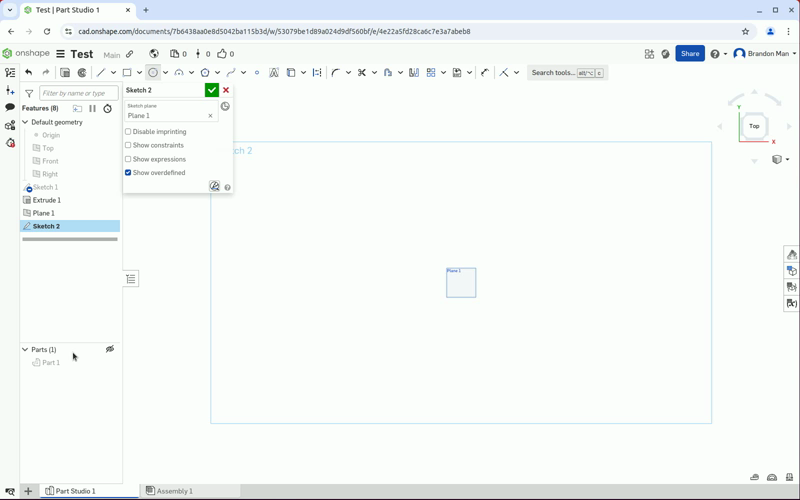
mouse_move(394, 282)
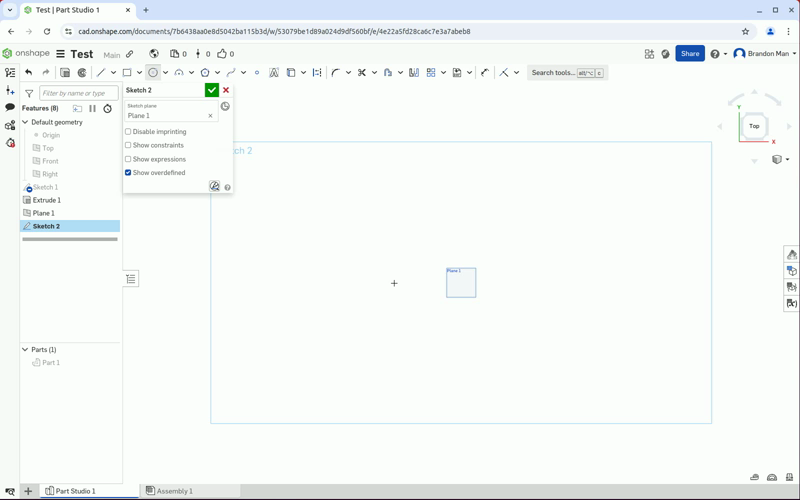
click(394, 282)
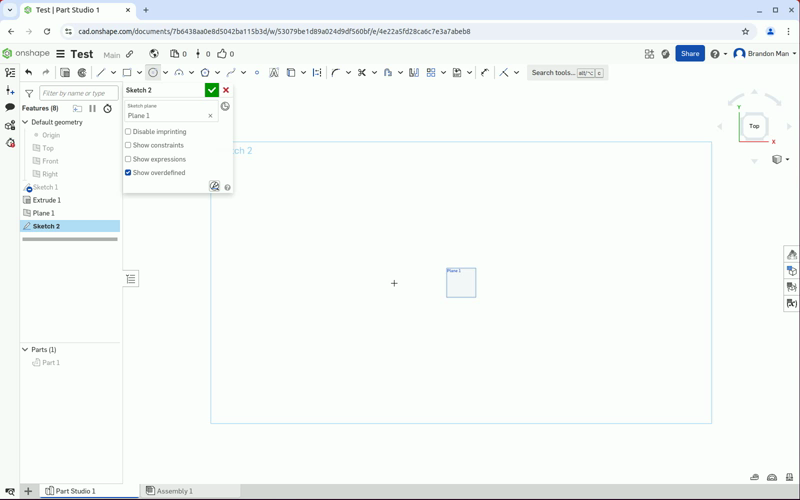
key_up(shift)
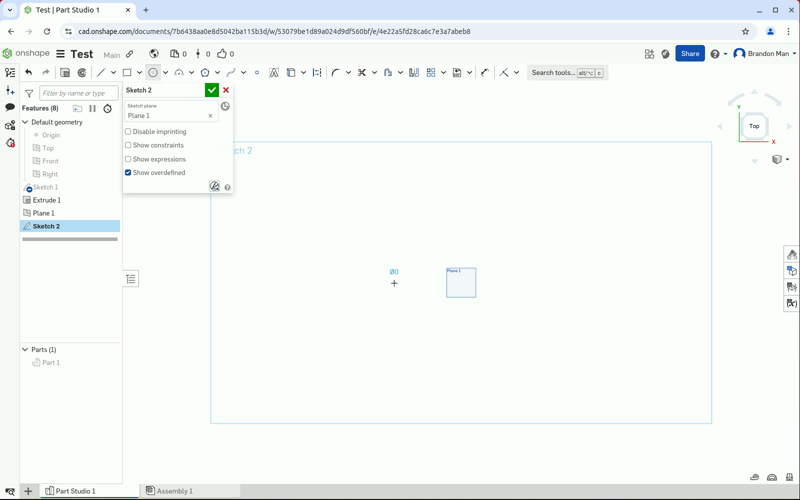
mouse_move(414, 282)
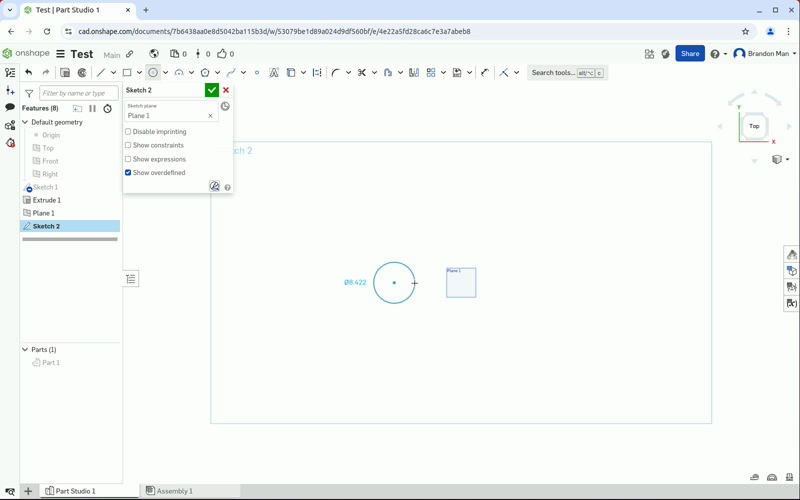
click(414, 282)
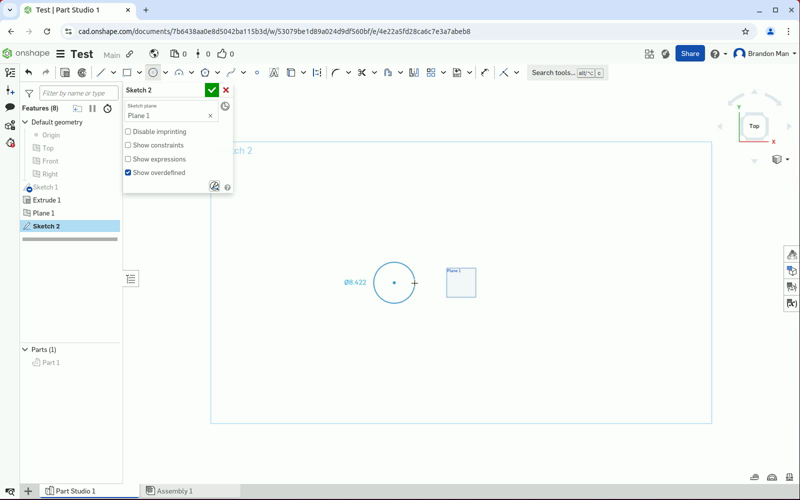
key(esc)
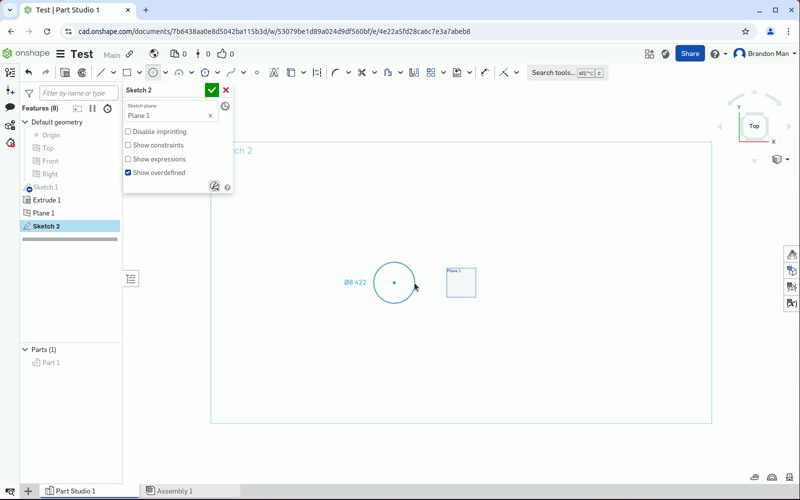
mouse_move(384, 273)
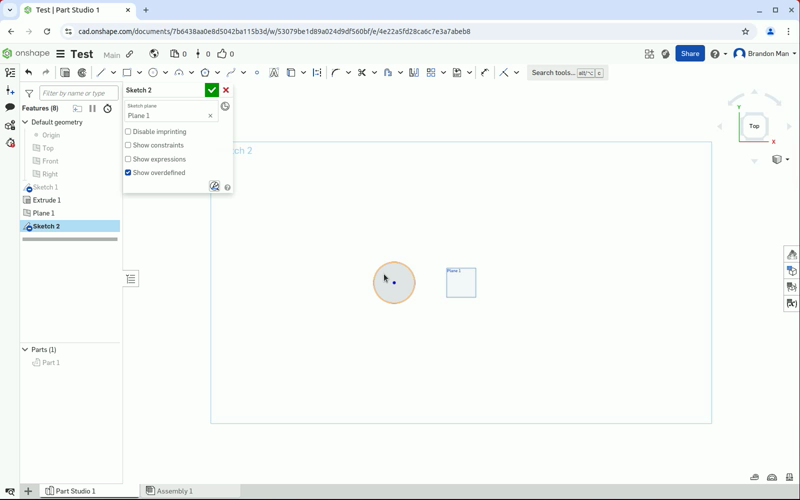
scroll(6)
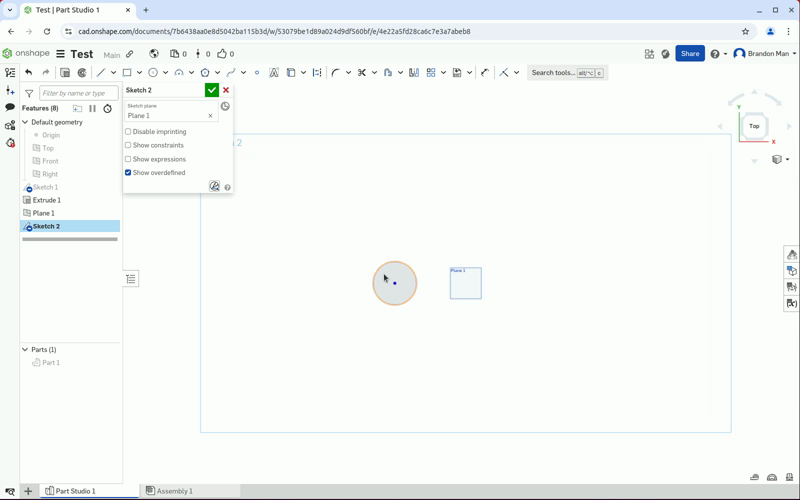
scroll(6)
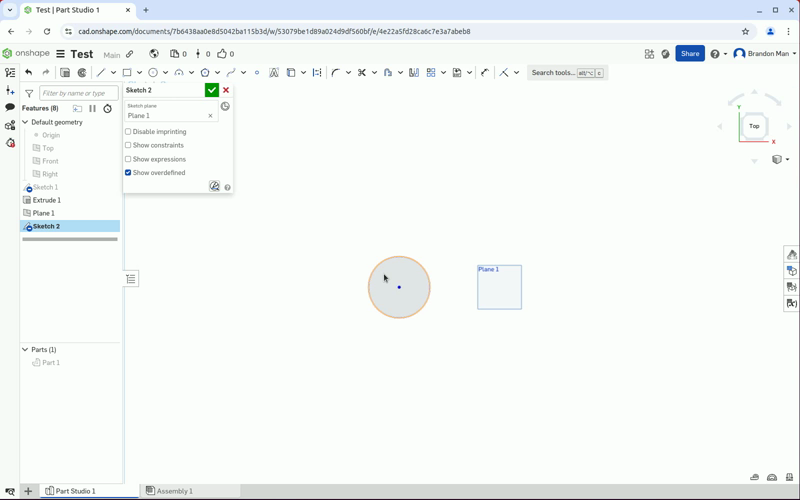
scroll(6)
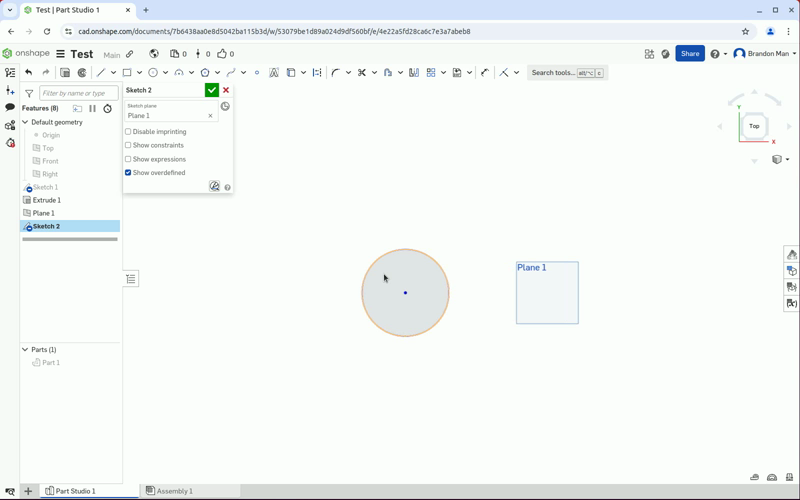
scroll(6)
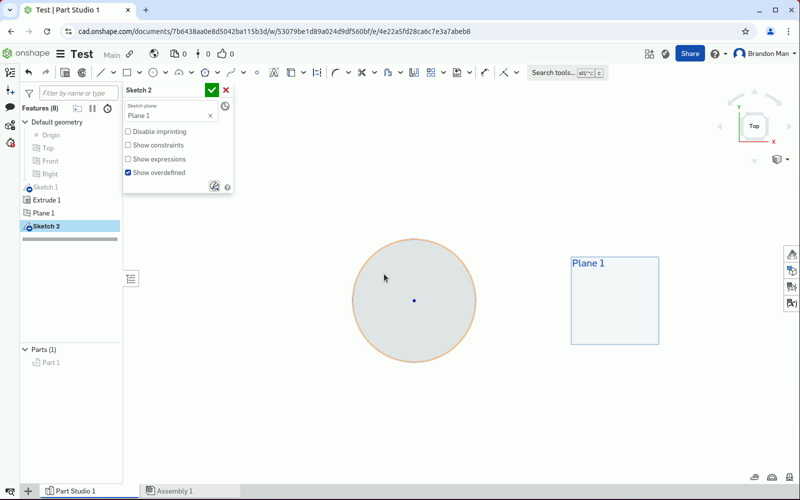
scroll(6)
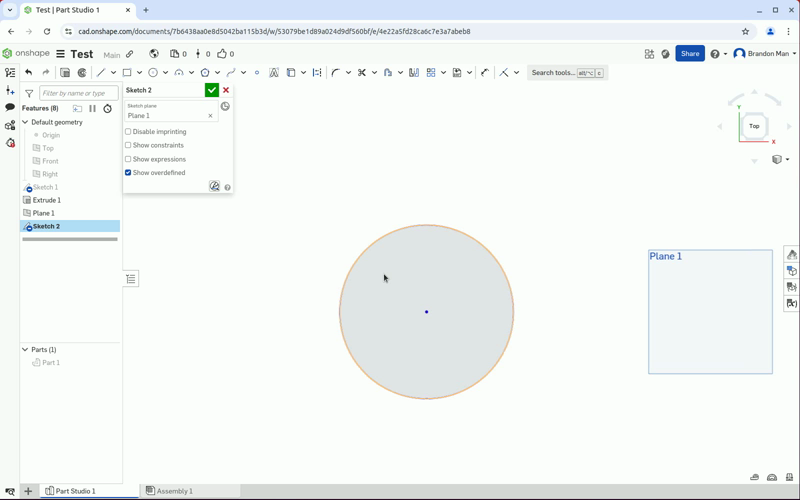
scroll(6)
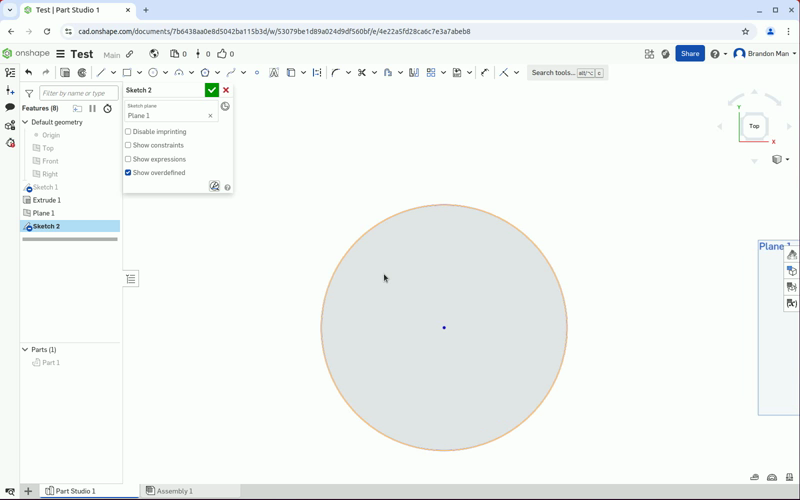
scroll(6)
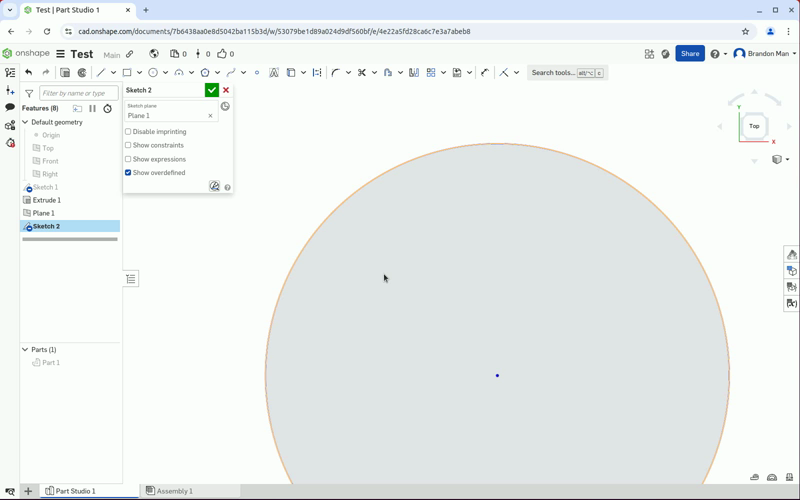
click(384, 273)
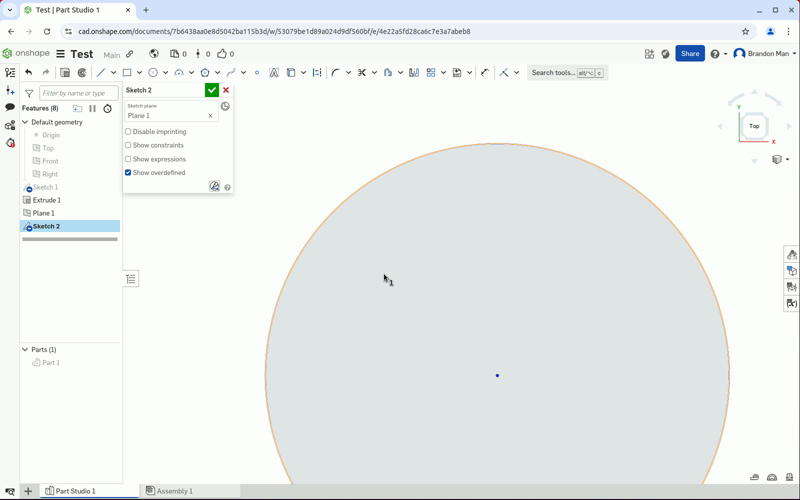
scroll(-6)
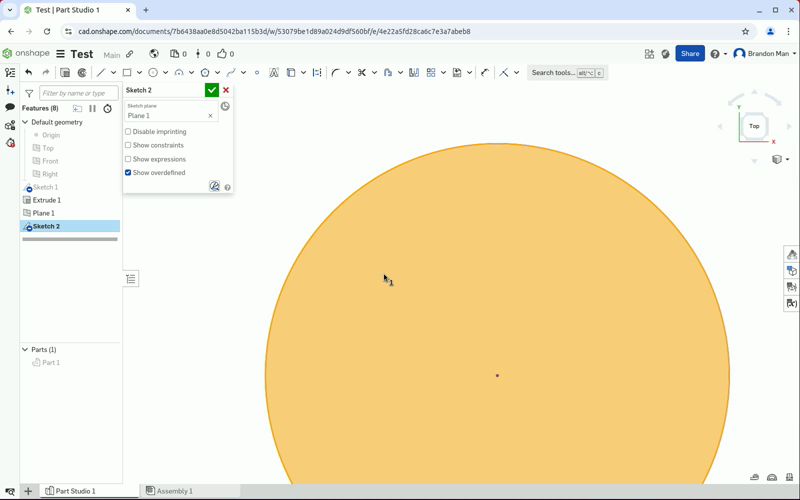
scroll(-6)
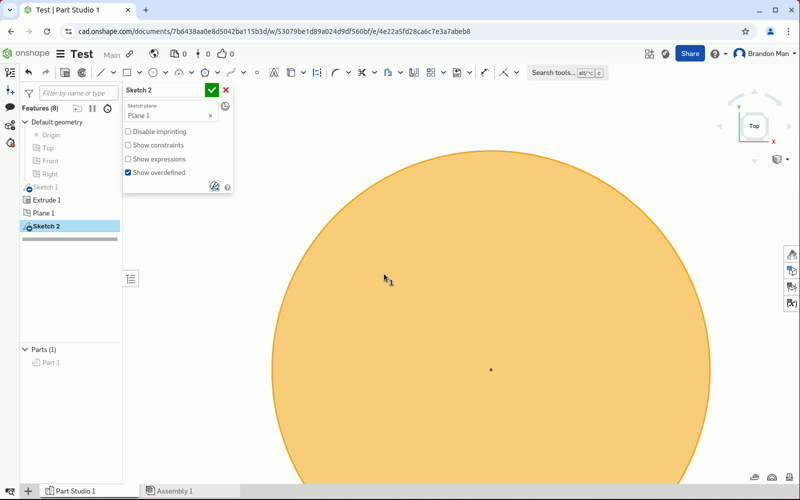
scroll(-6)
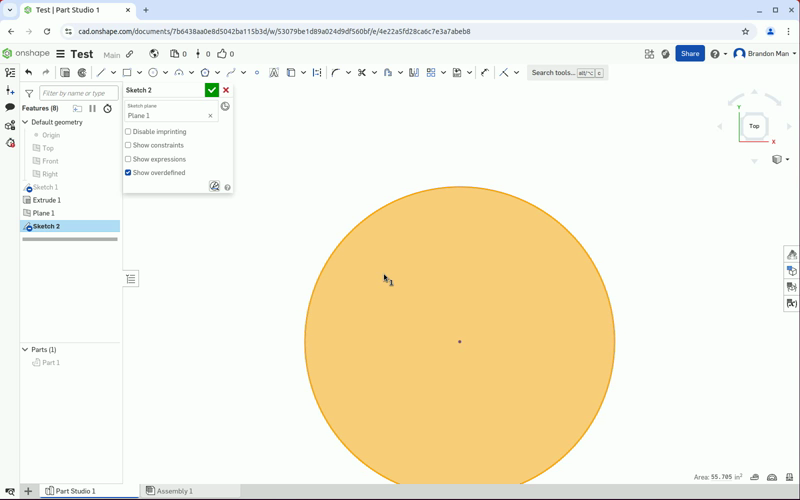
scroll(-6)
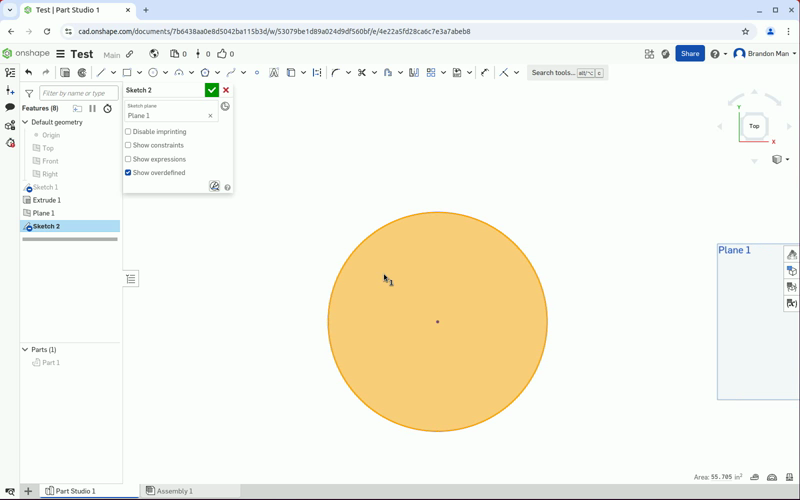
scroll(-6)
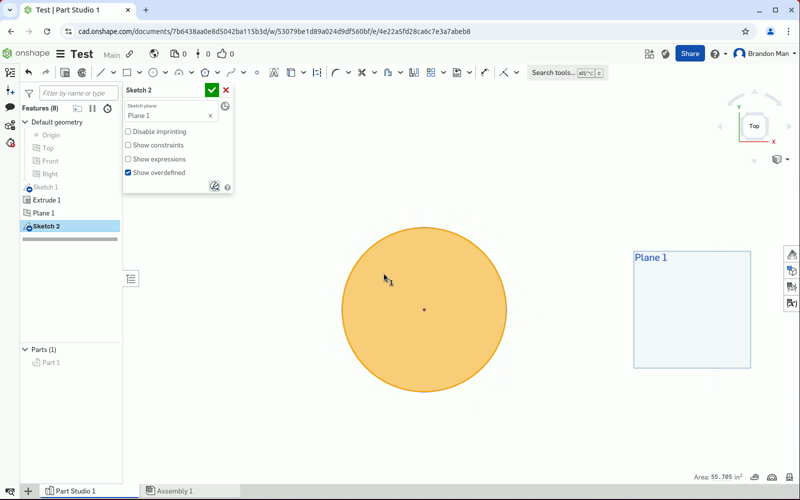
scroll(-6)
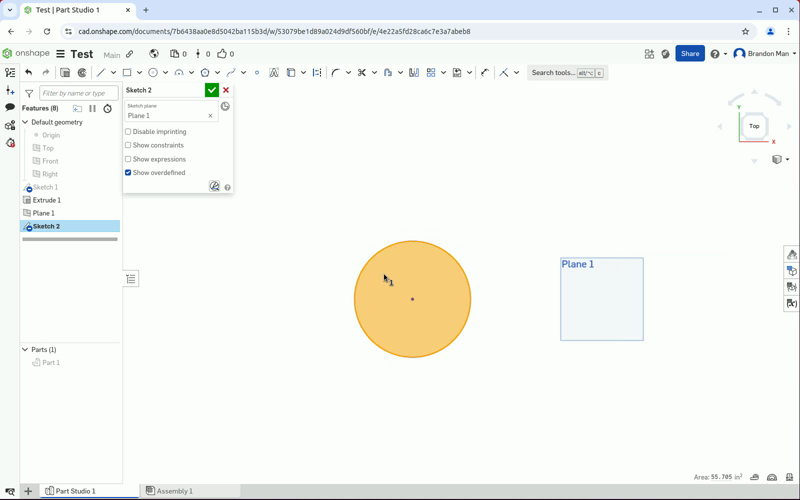
scroll(-6)
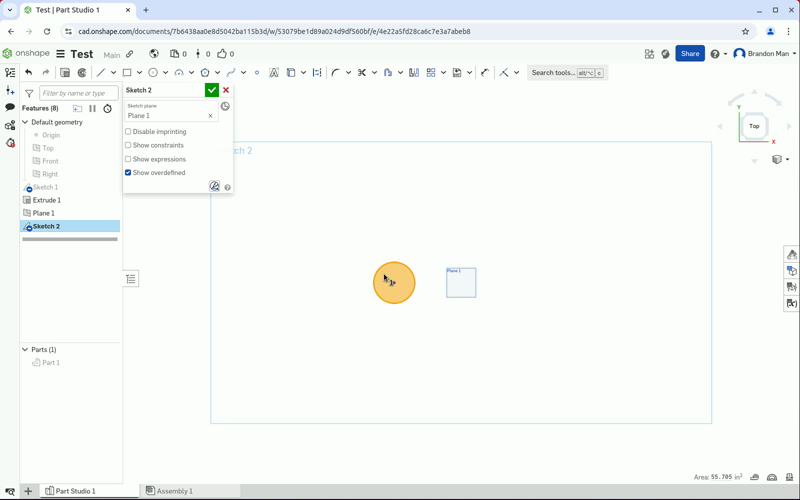
mouse_move(73, 352)
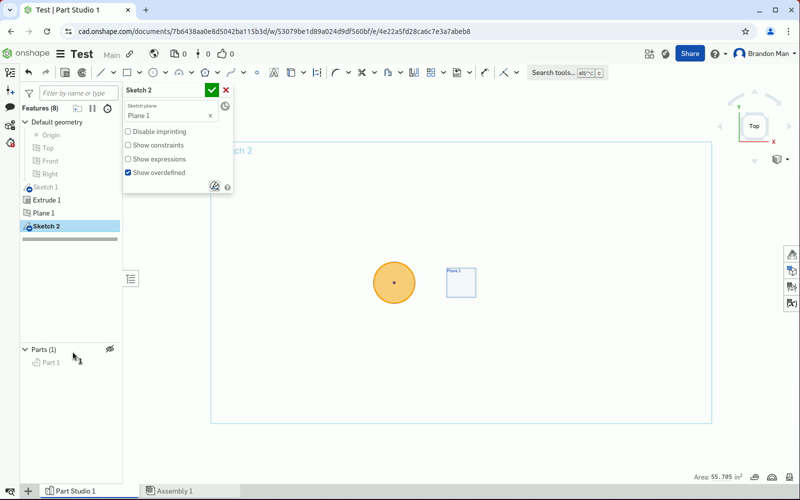
key(shift+y)
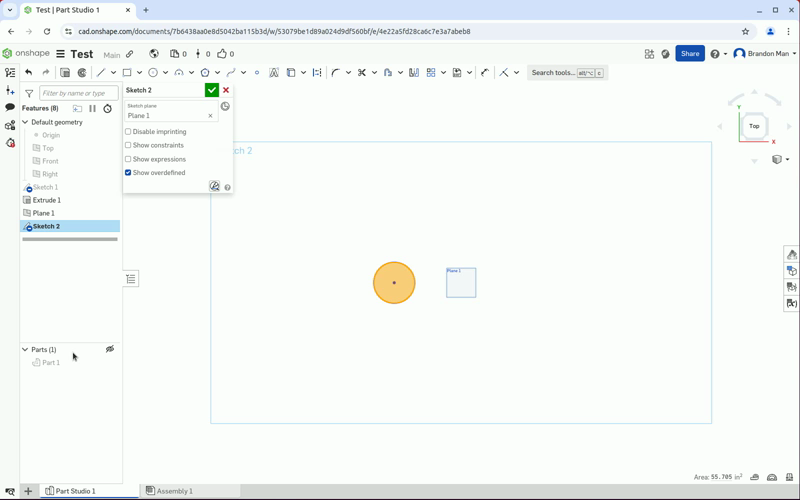
key(shift+e)
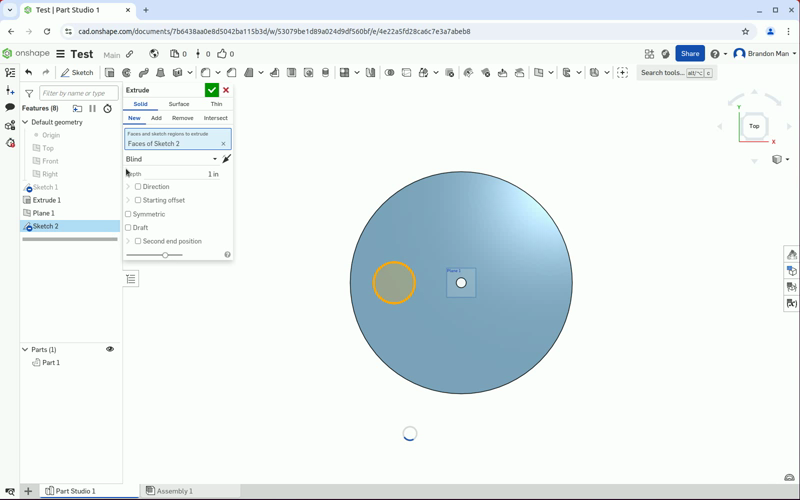
mouse_move(143, 106)
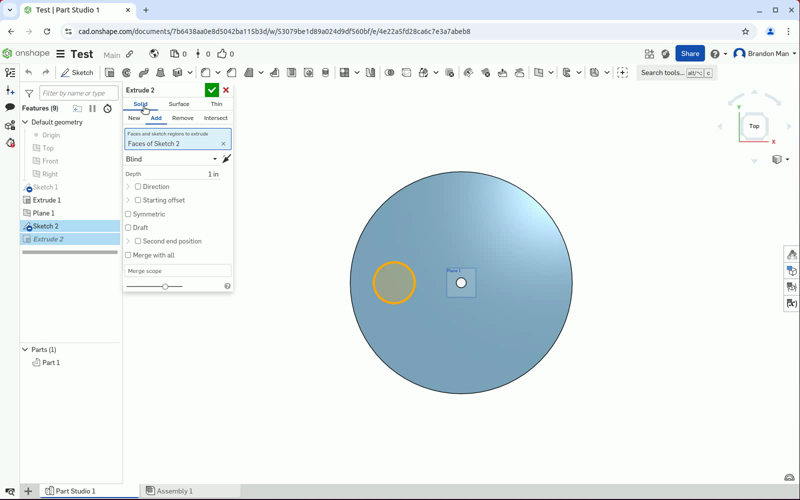
click(143, 106)
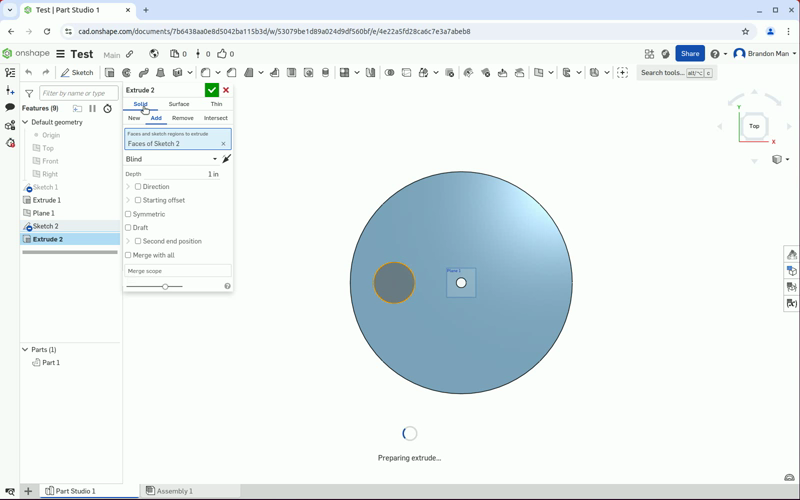
mouse_move(137, 120)
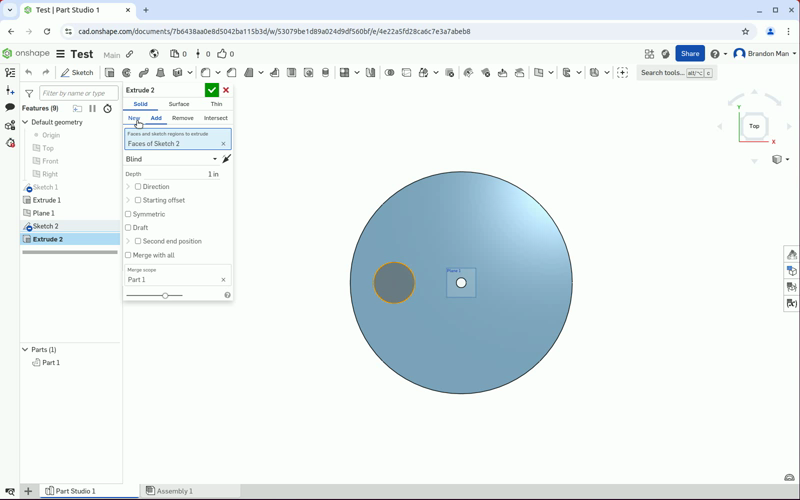
click(137, 120)
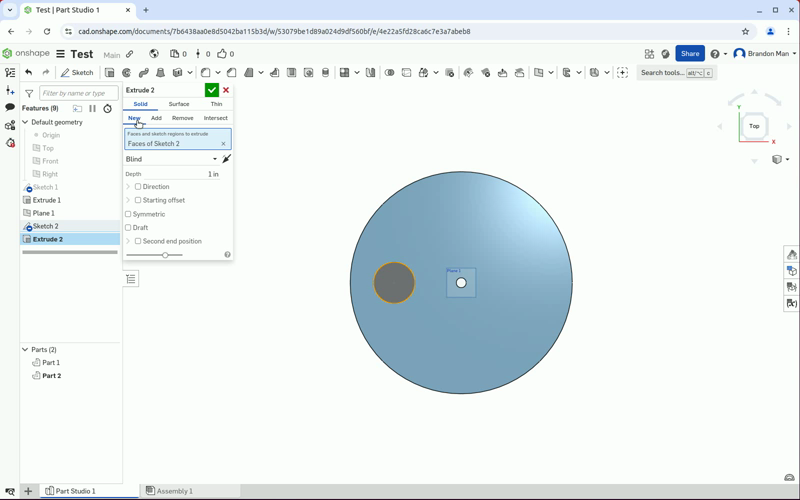
key(tab, 4)
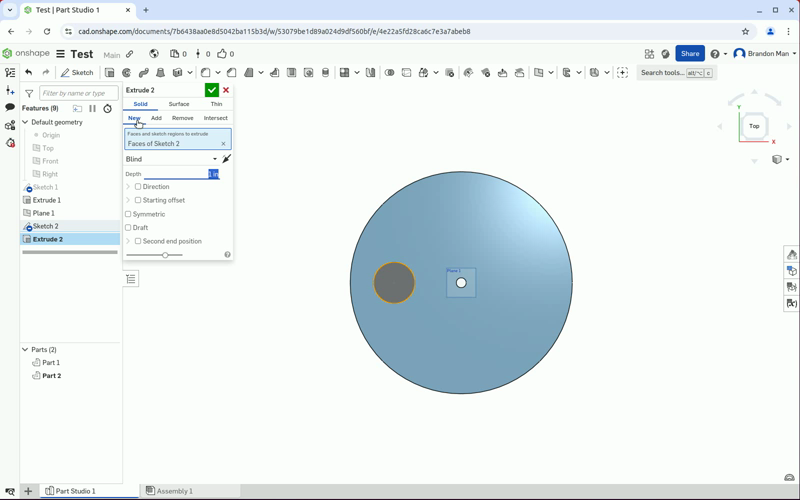
text(3.851)
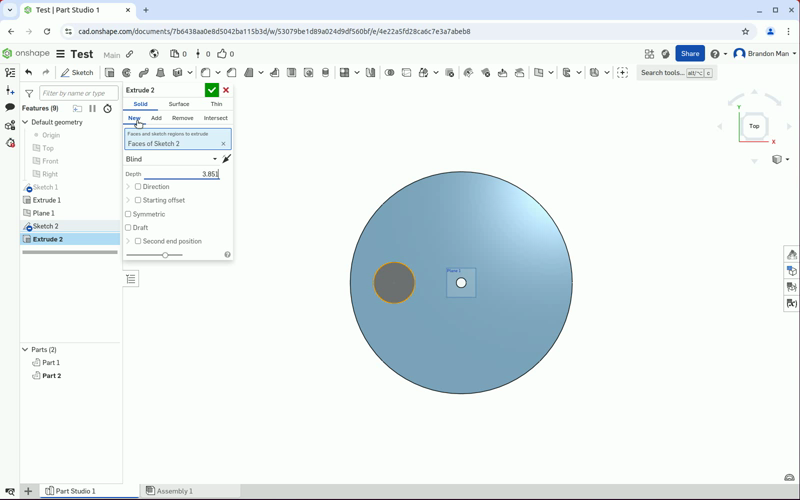
key(enter)
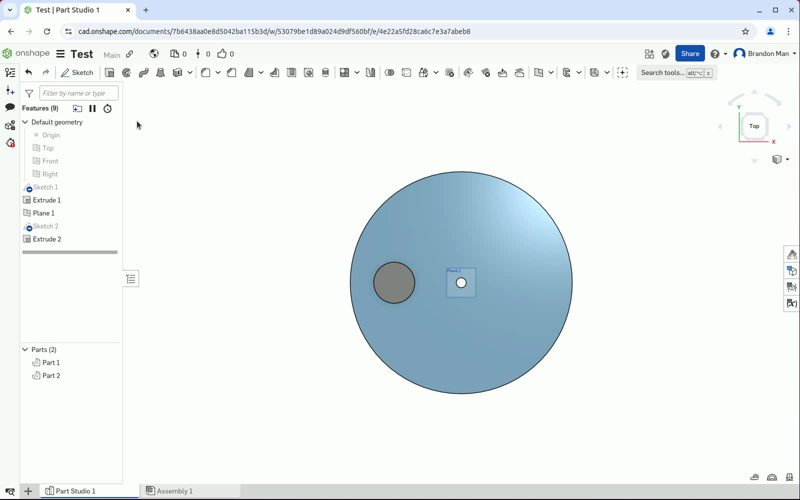
key(shift+h)
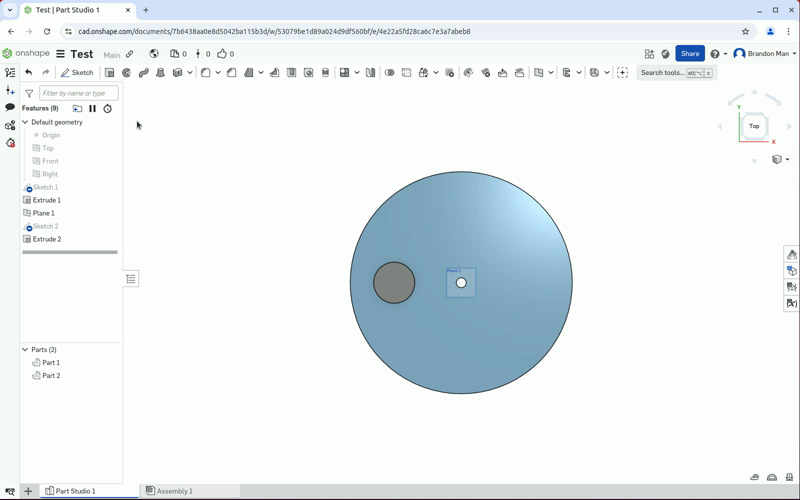
key(shift+h)
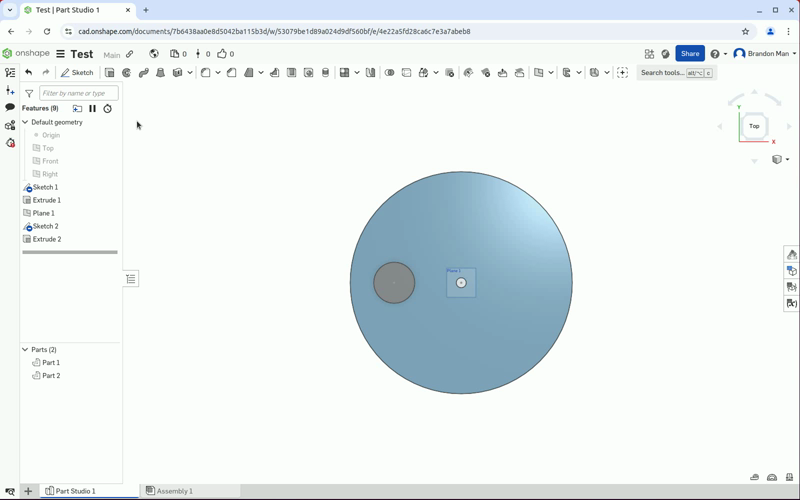
key(shift+7)
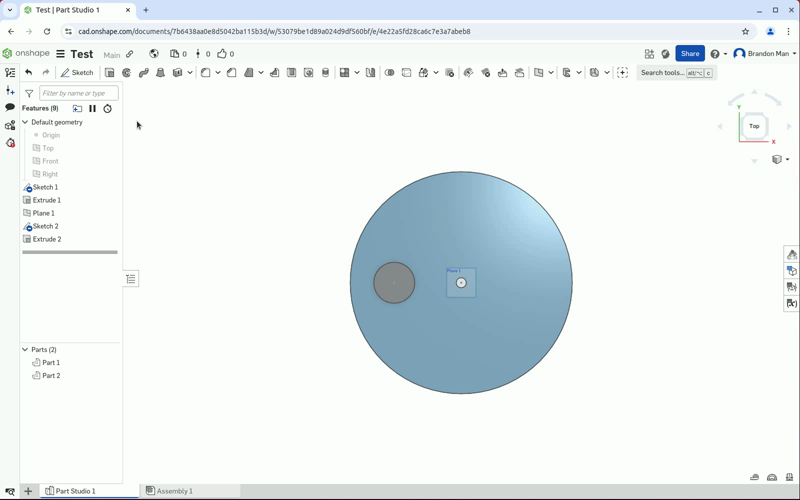
key(up, 3)
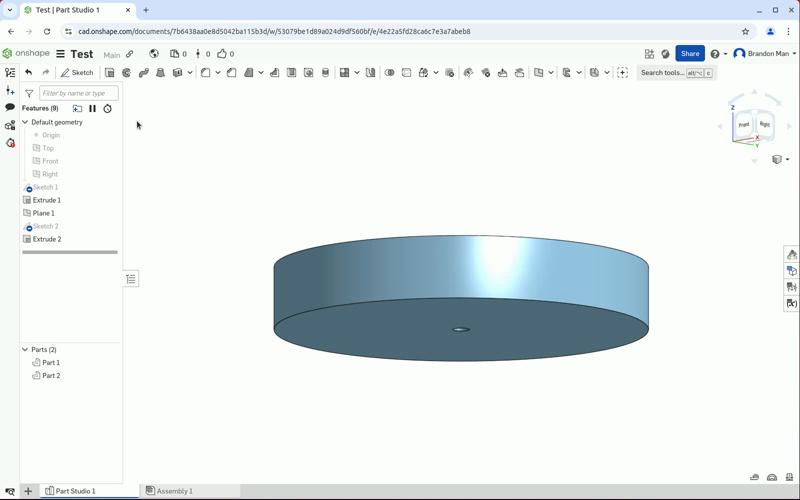
key(left, 3)
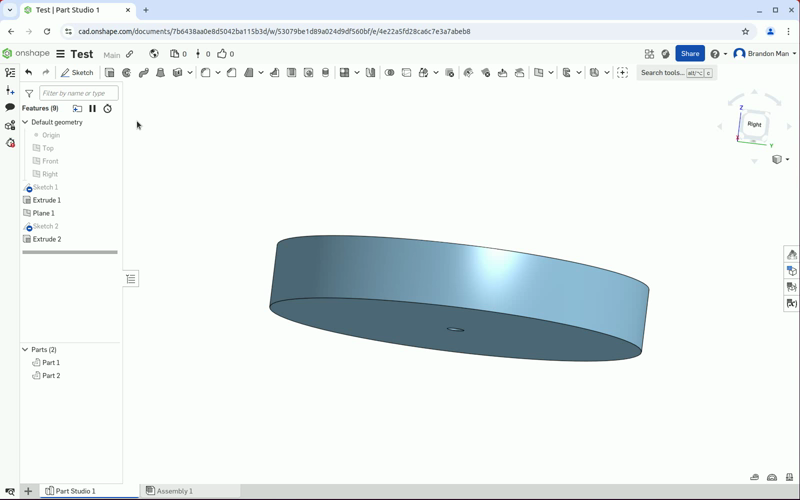
key(right, 3)
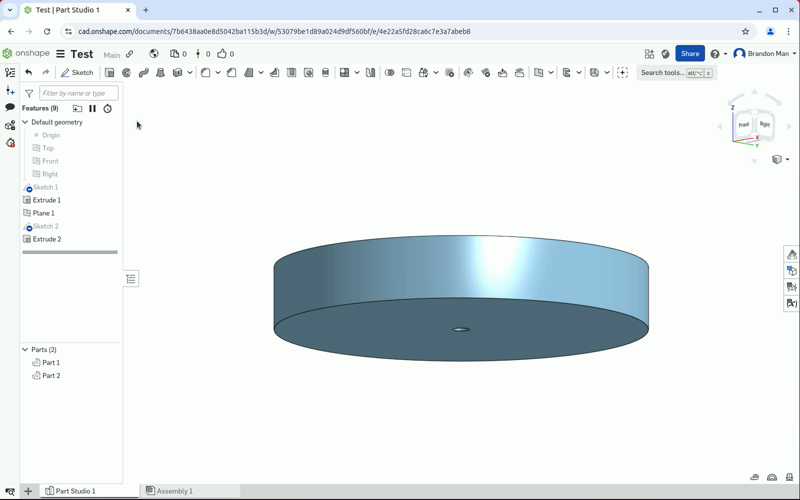
key(down, 3)
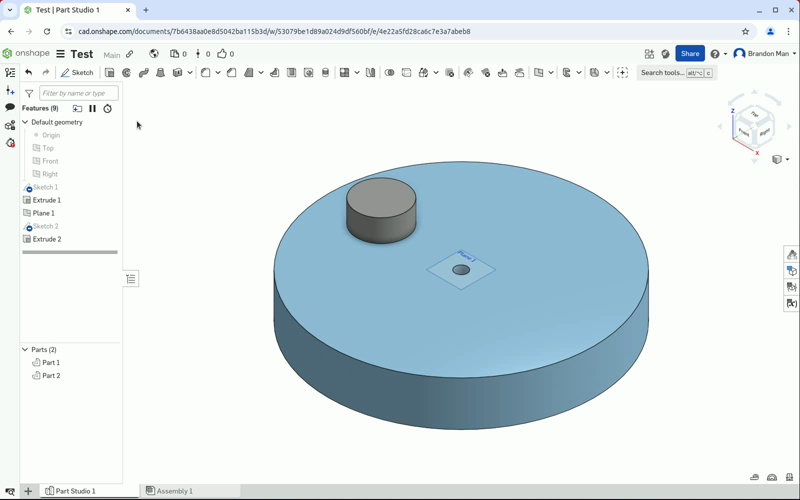
mouse_move(73, 189)
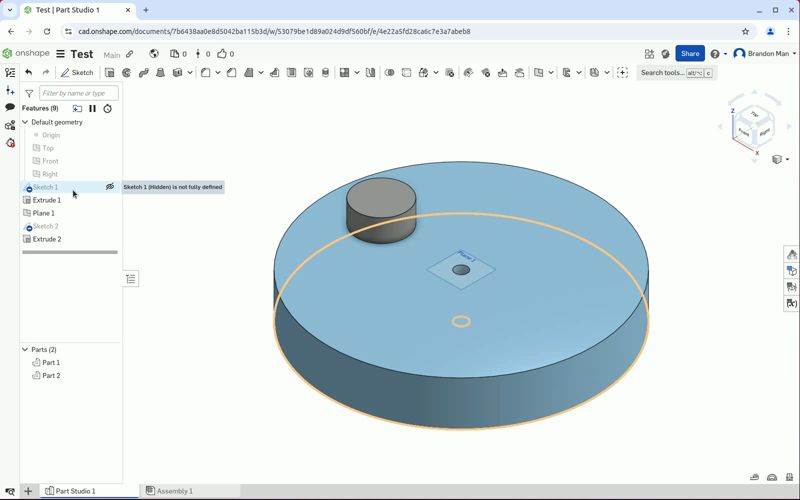
click(73, 189)